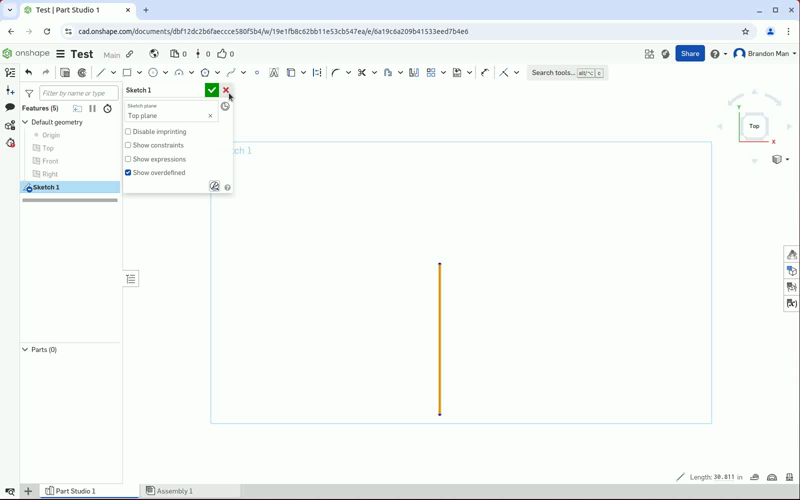
key(shift+h)
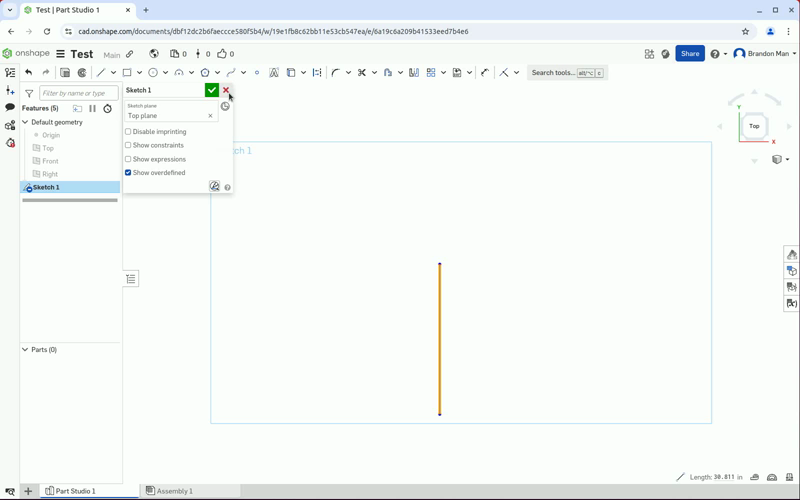
key(shift+s)
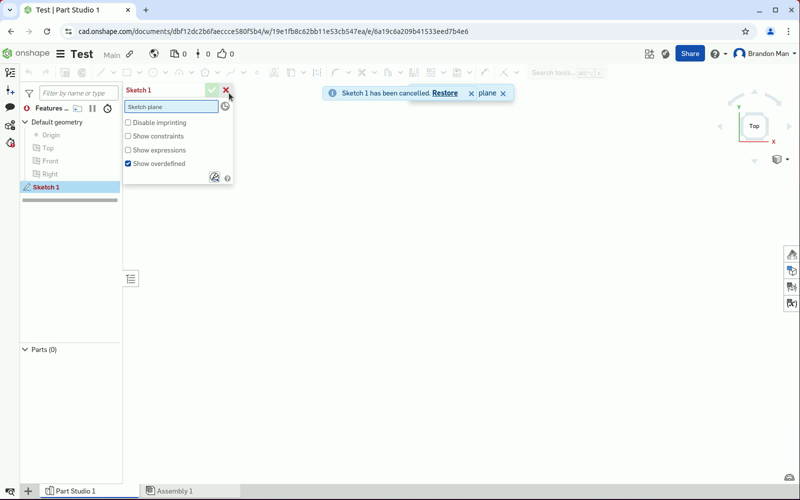
mouse_move(73, 150)
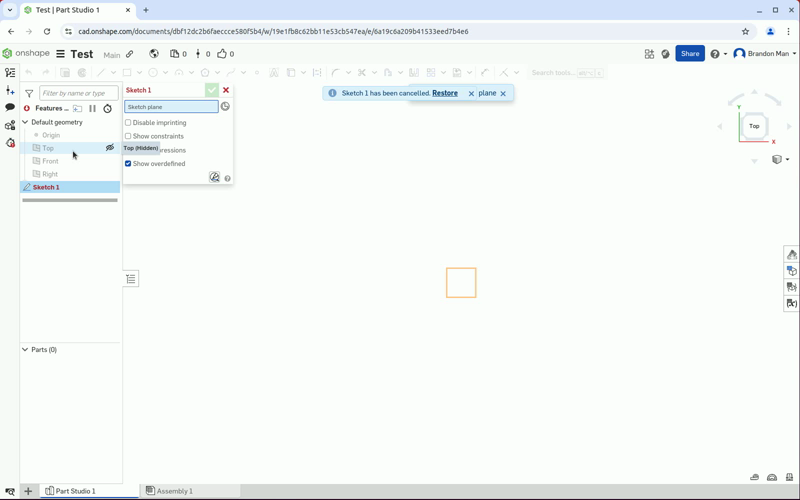
click(73, 150)
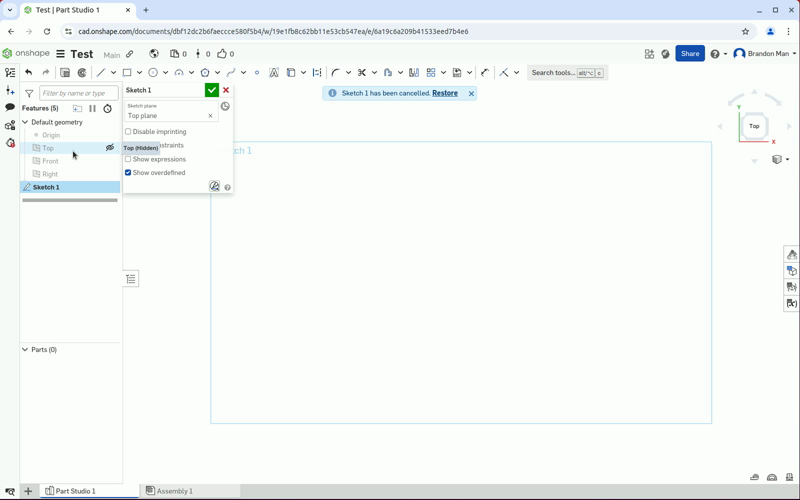
mouse_move(73, 352)
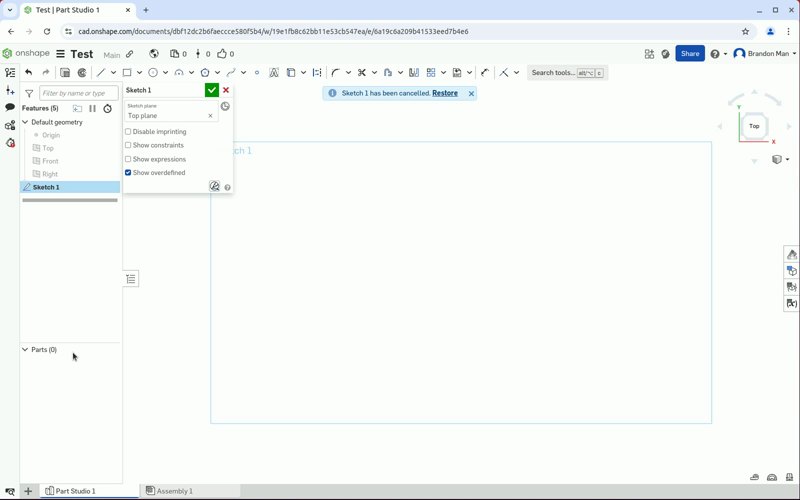
key(y)
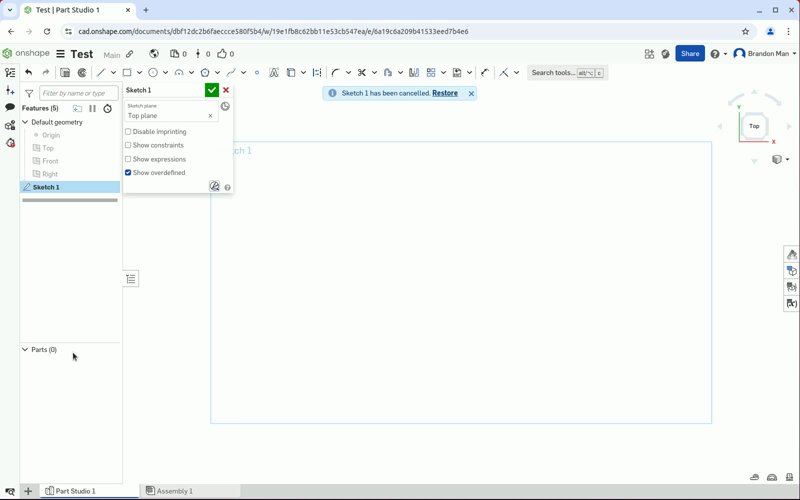
key(l)
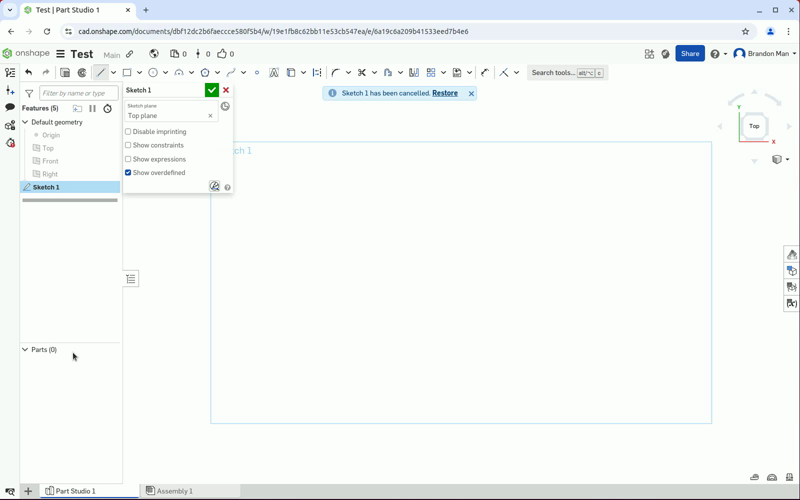
key_down(shift)
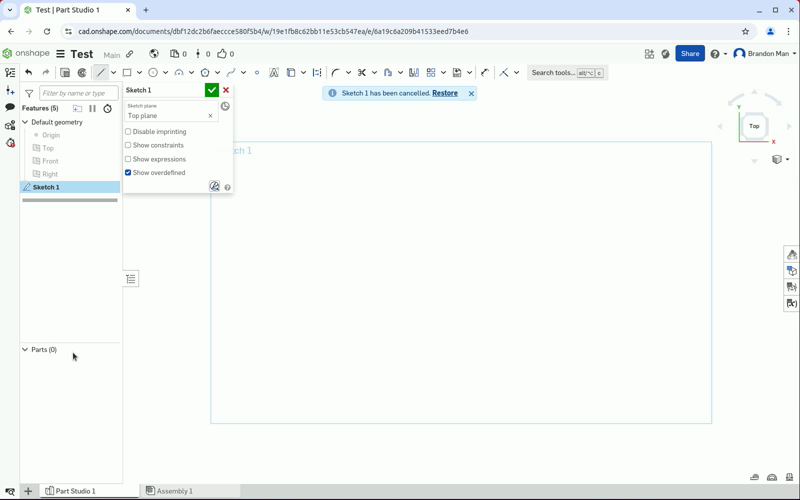
mouse_move(438, 368)
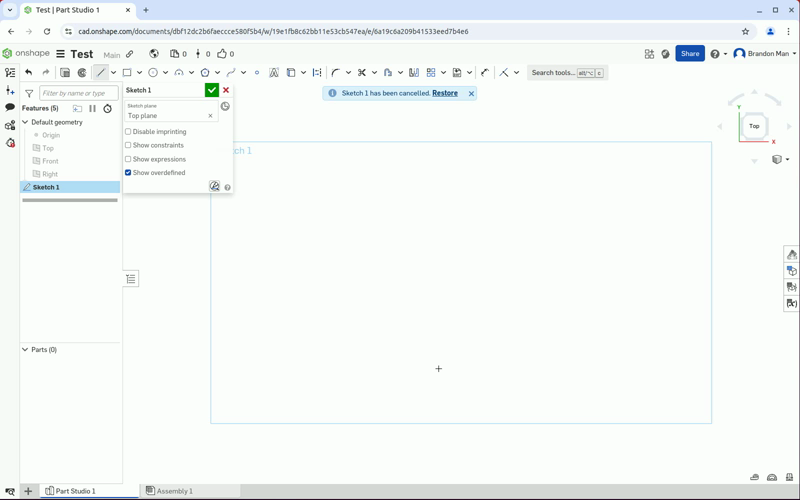
click(438, 368)
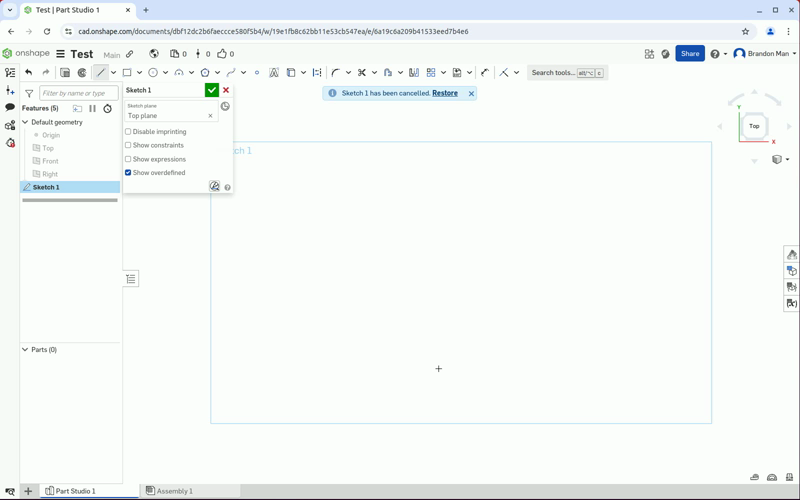
key_up(shift)
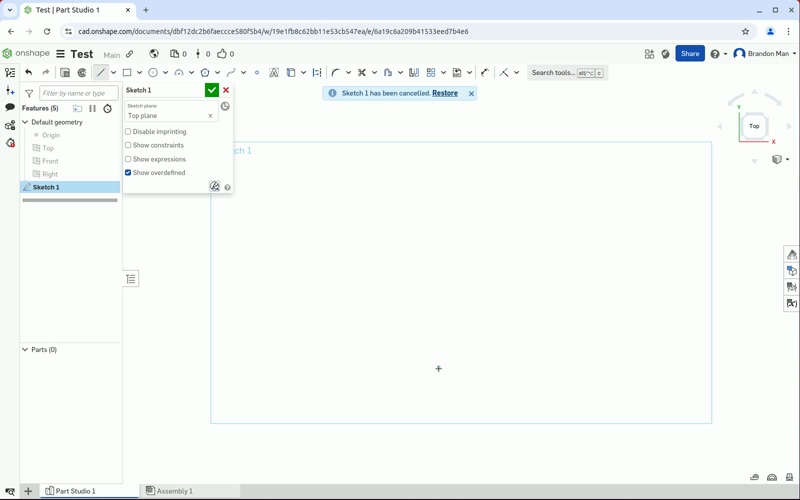
key_down(shift)
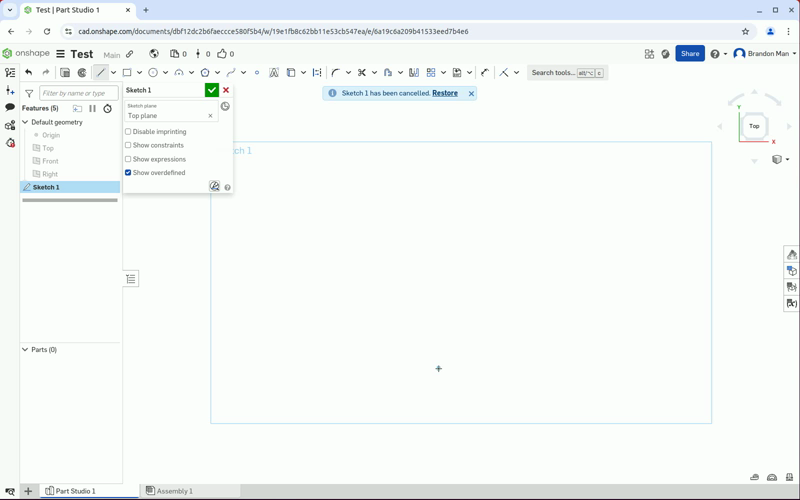
mouse_move(438, 200)
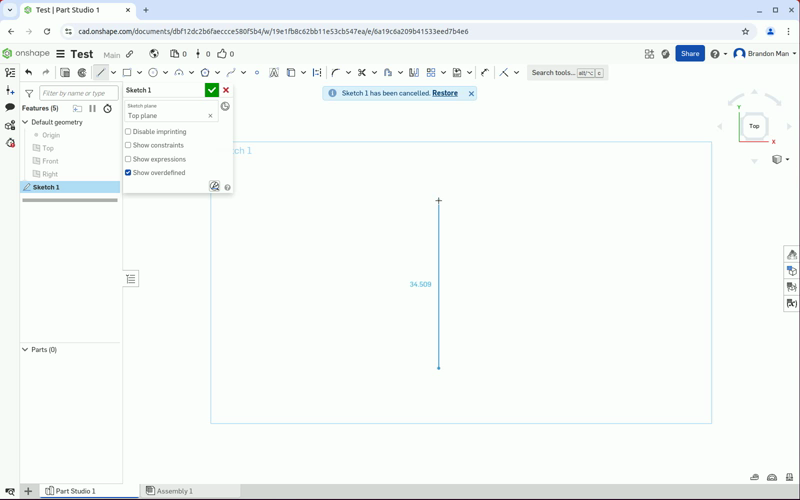
click(438, 200)
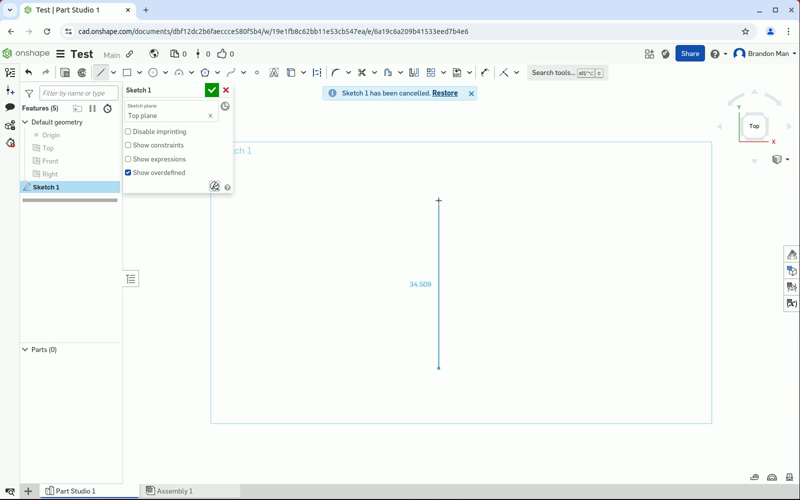
key_up(shift)
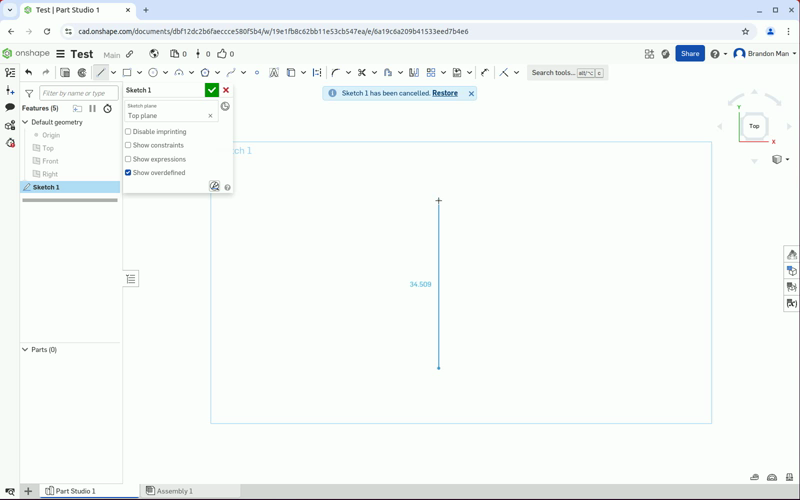
key(esc)
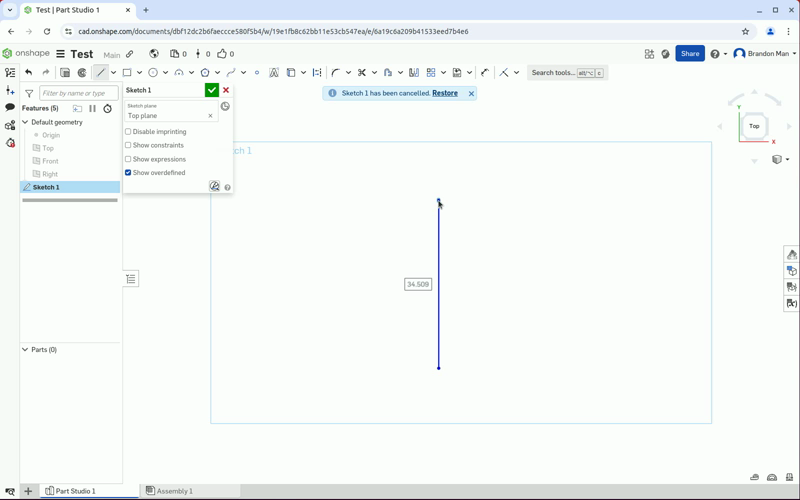
key(a)
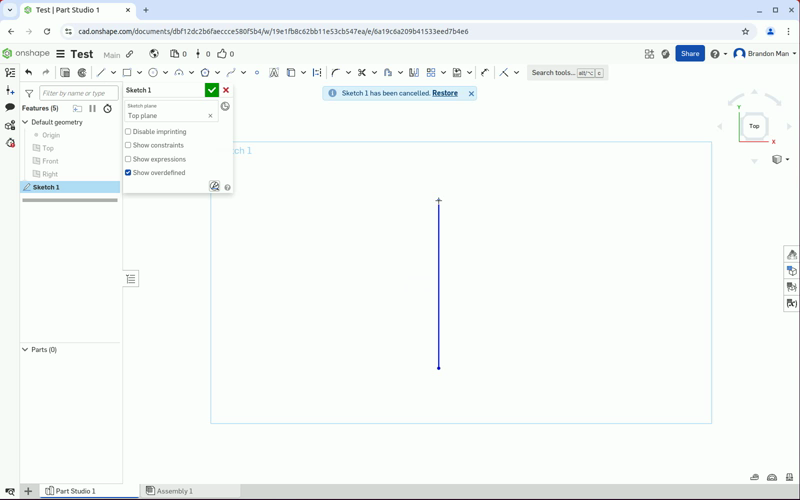
mouse_move(438, 200)
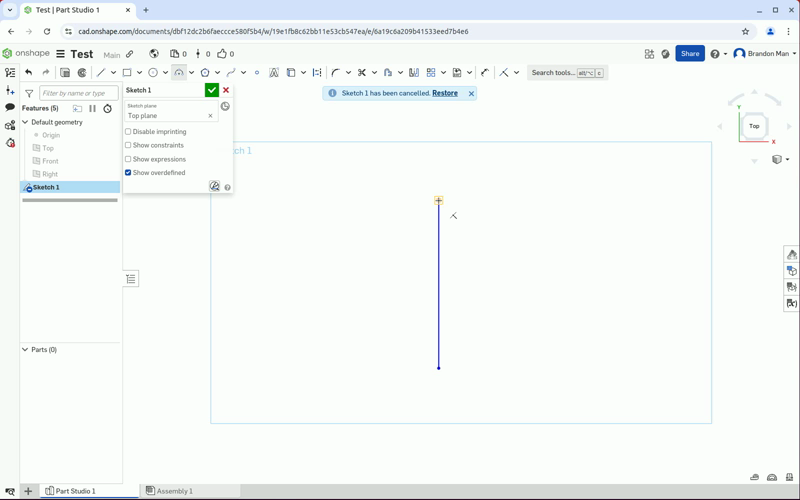
click(438, 200)
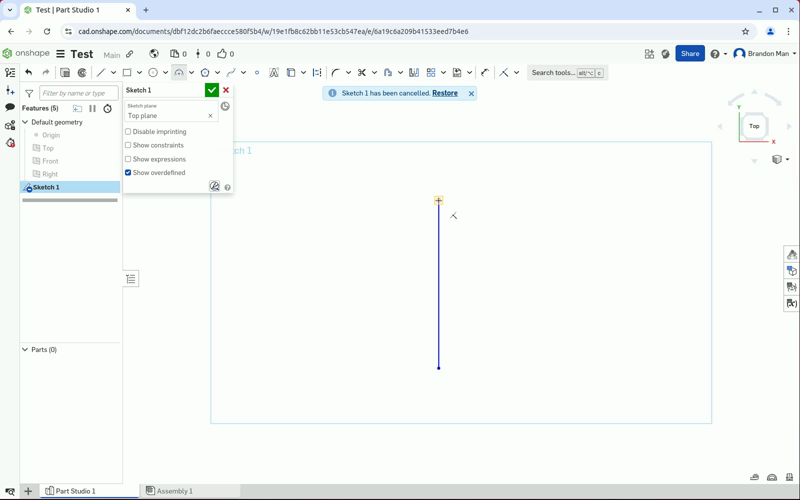
key_down(shift)
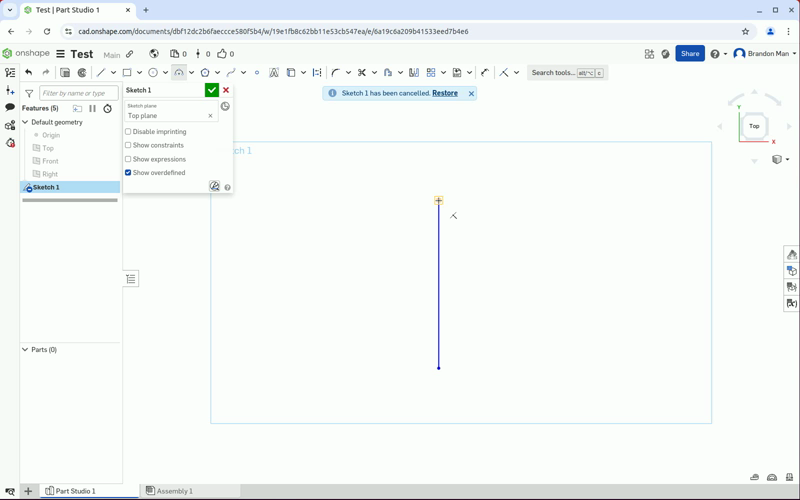
mouse_move(483, 200)
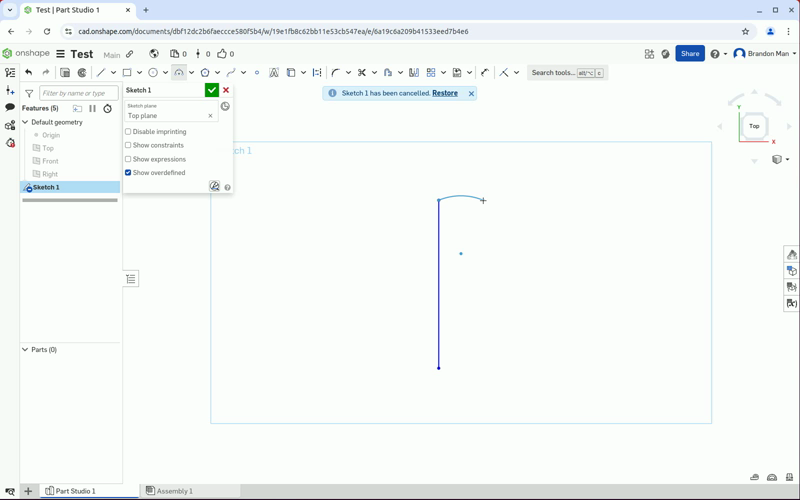
click(483, 200)
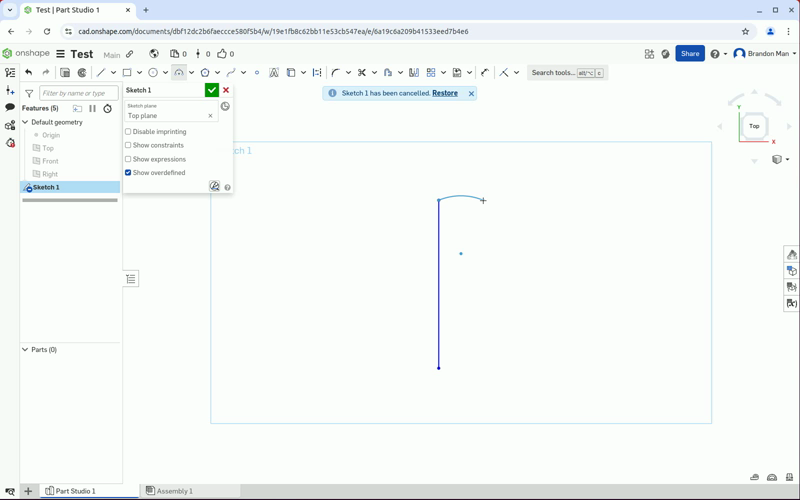
mouse_move(460, 175)
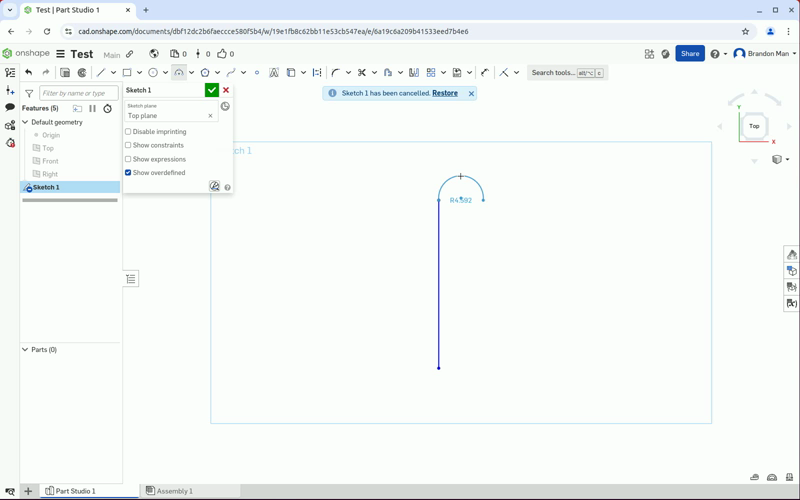
click(460, 175)
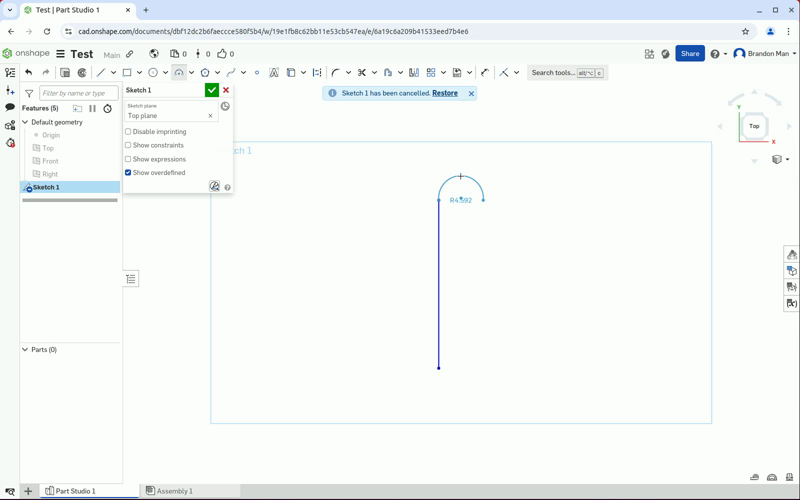
key_up(shift)
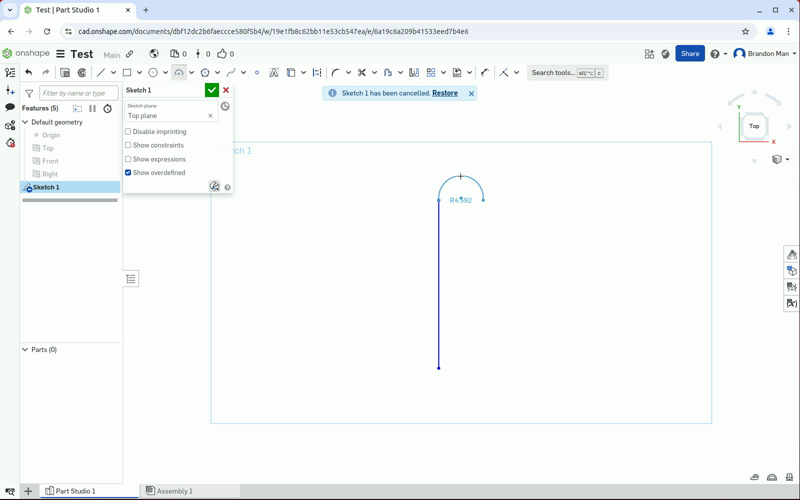
key(esc)
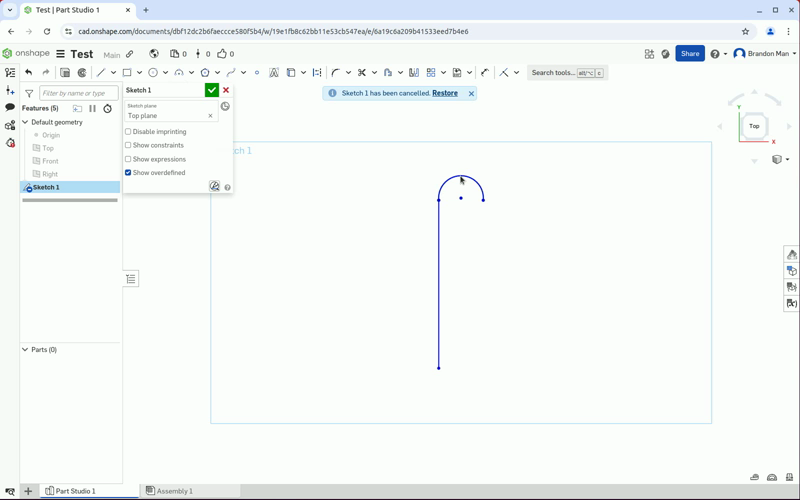
key(l)
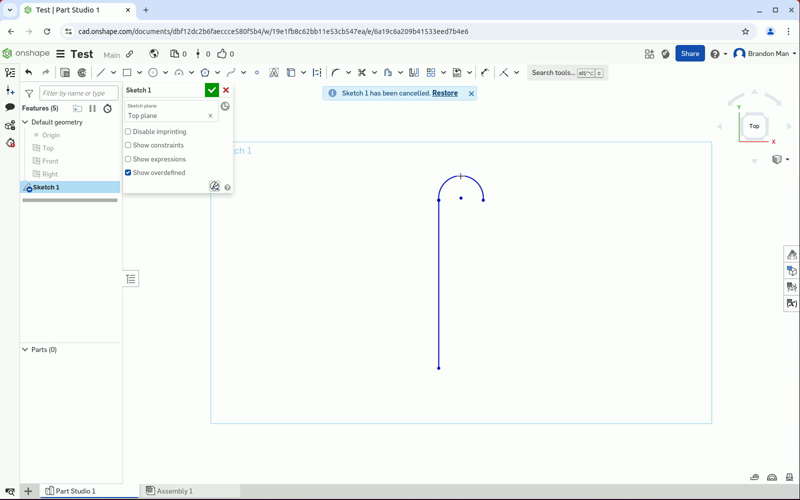
mouse_move(483, 200)
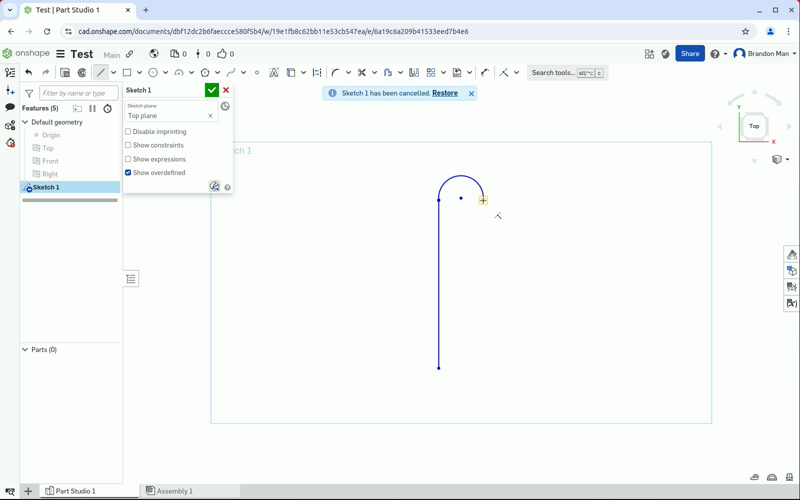
click(483, 200)
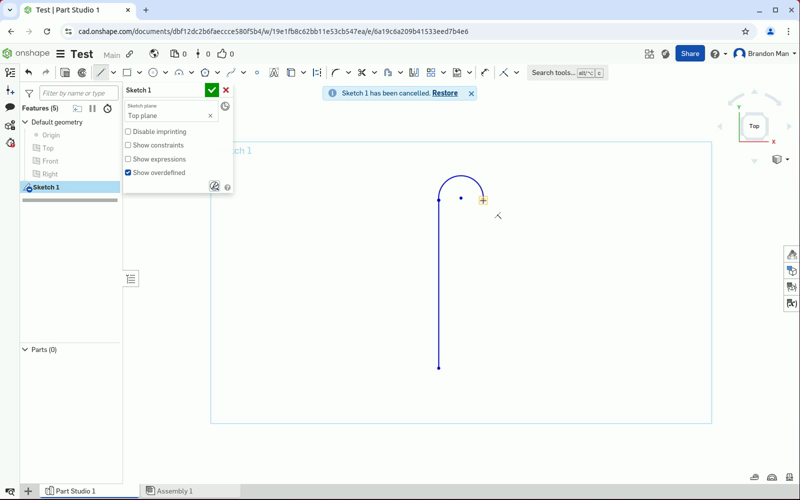
key_down(shift)
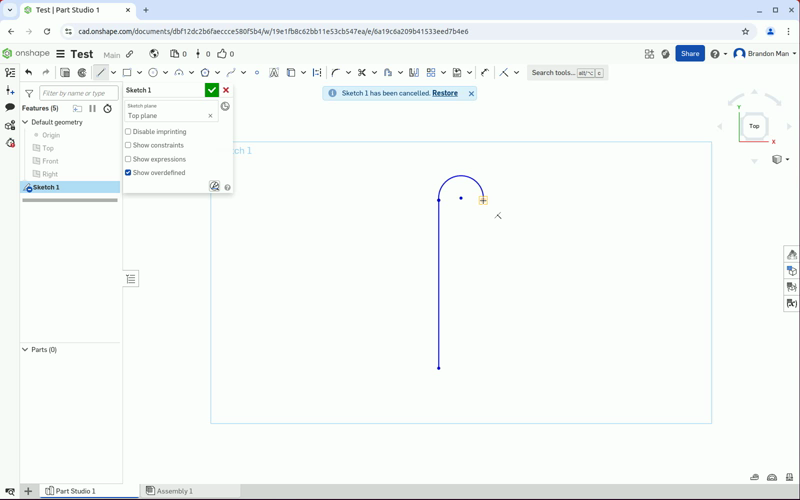
mouse_move(483, 368)
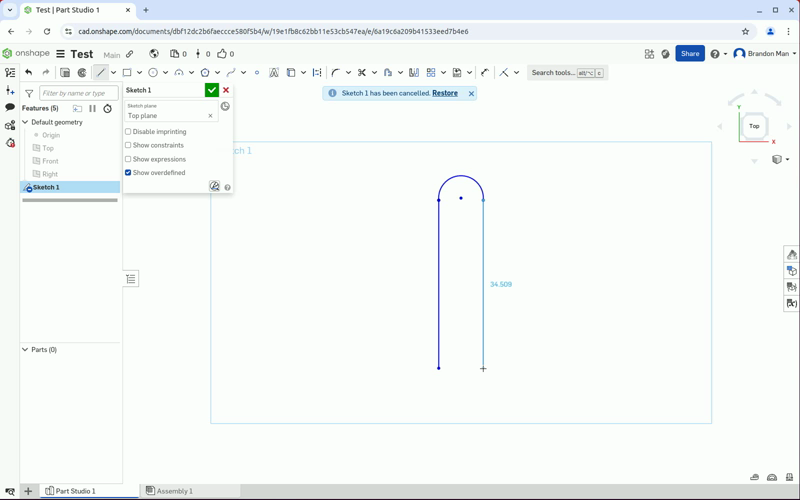
click(483, 368)
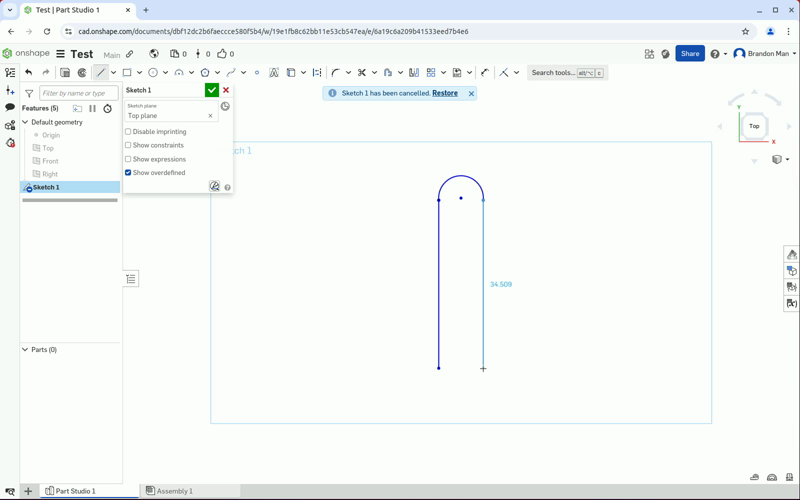
key_up(shift)
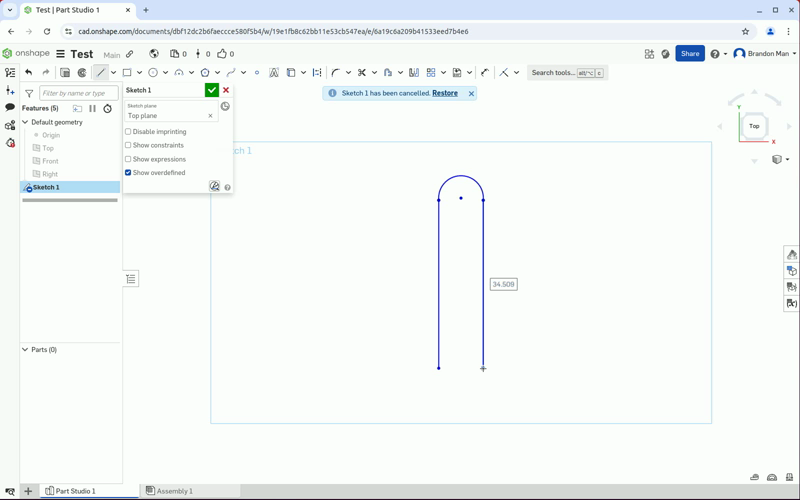
key(esc)
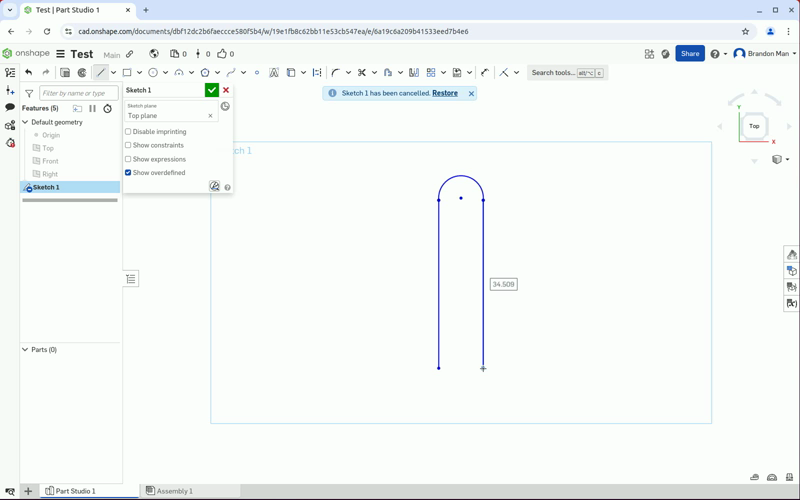
key(a)
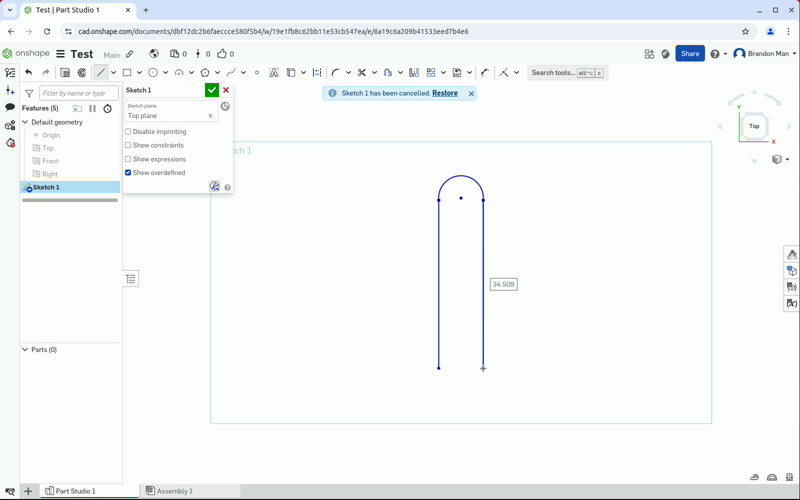
mouse_move(483, 368)
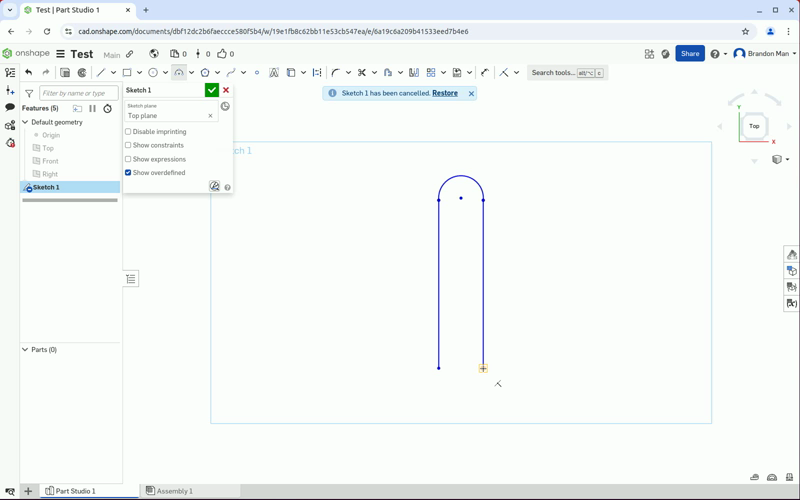
click(483, 368)
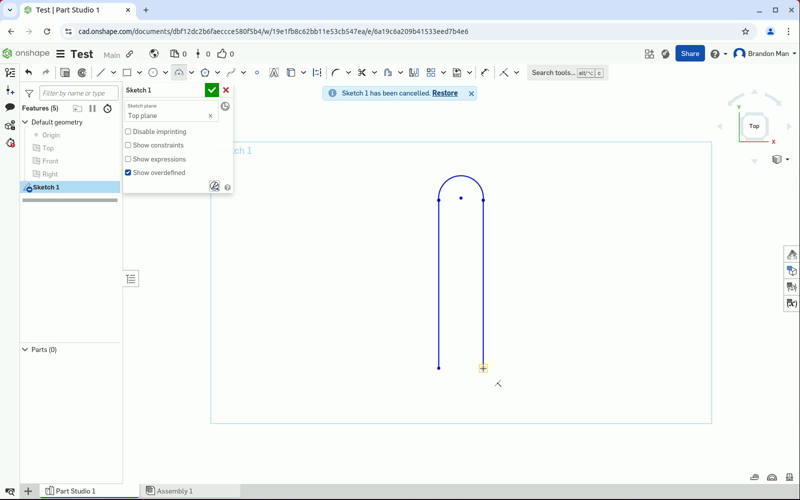
key_down(shift)
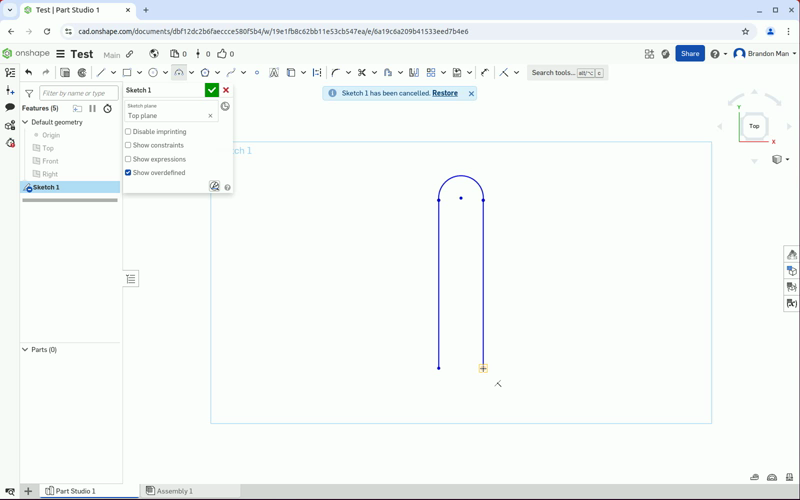
mouse_move(438, 368)
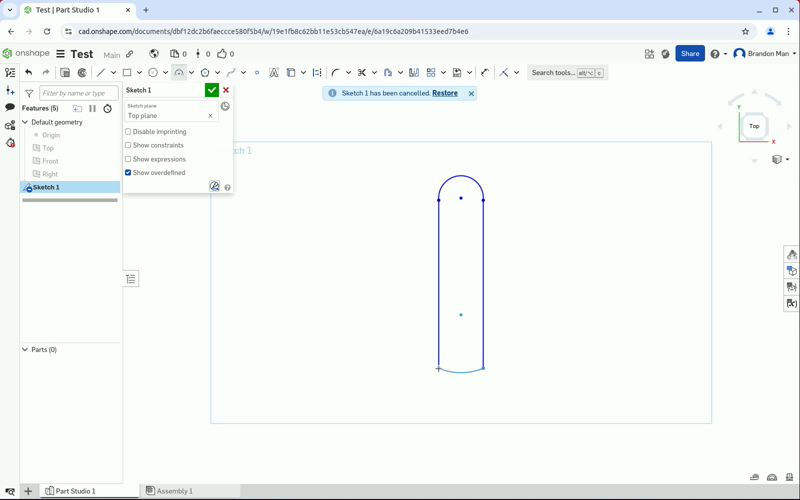
click(438, 368)
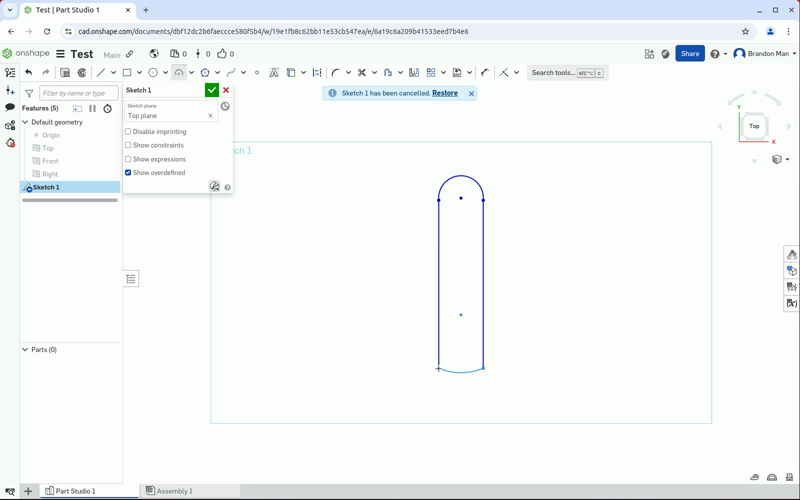
mouse_move(460, 390)
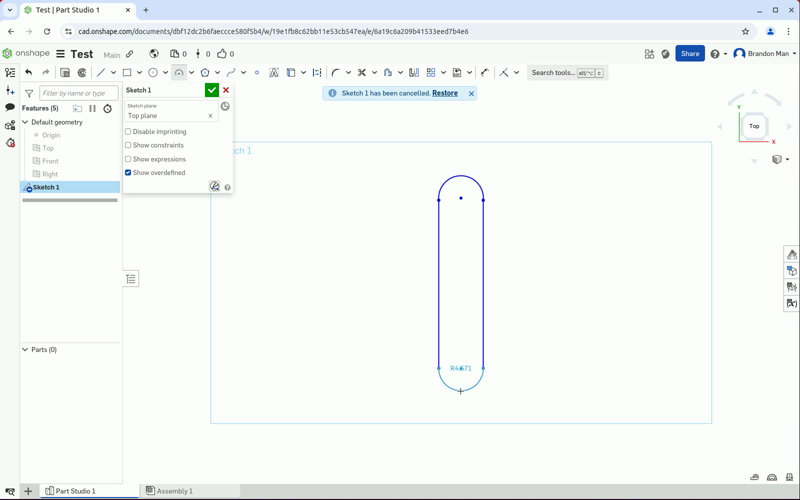
click(460, 390)
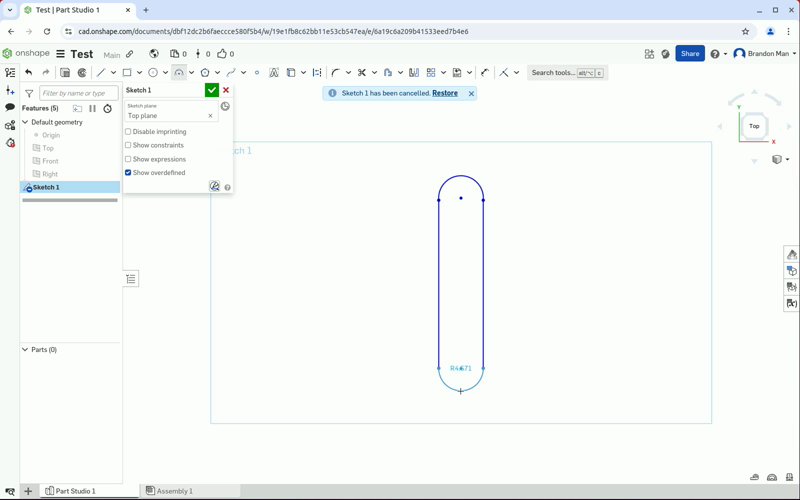
key_up(shift)
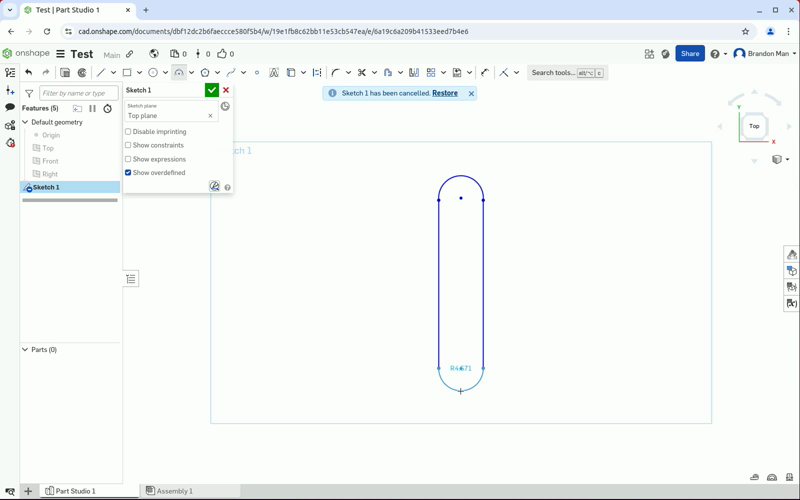
key(esc)
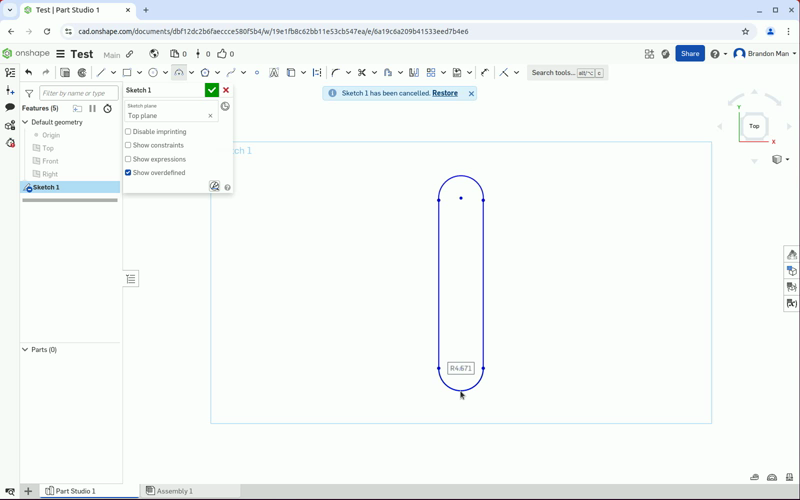
key(l)
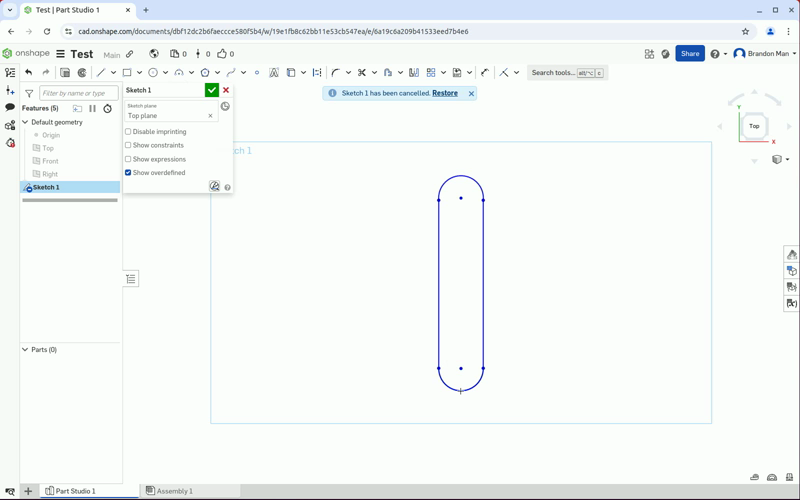
mouse_move(438, 368)
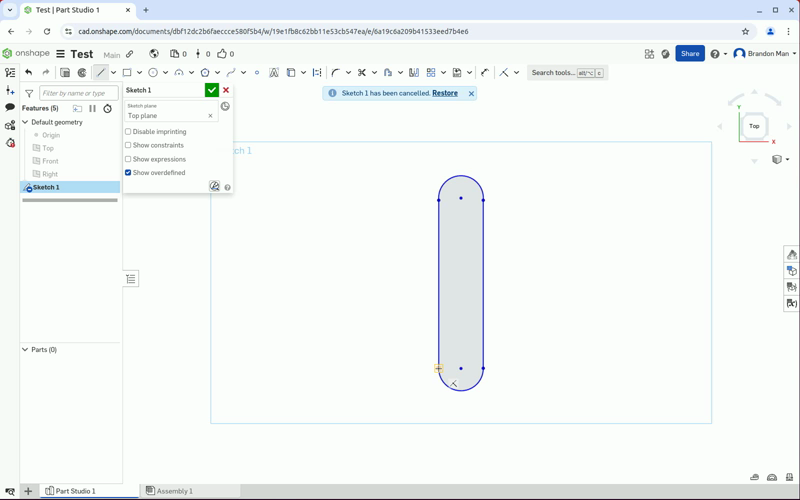
click(438, 368)
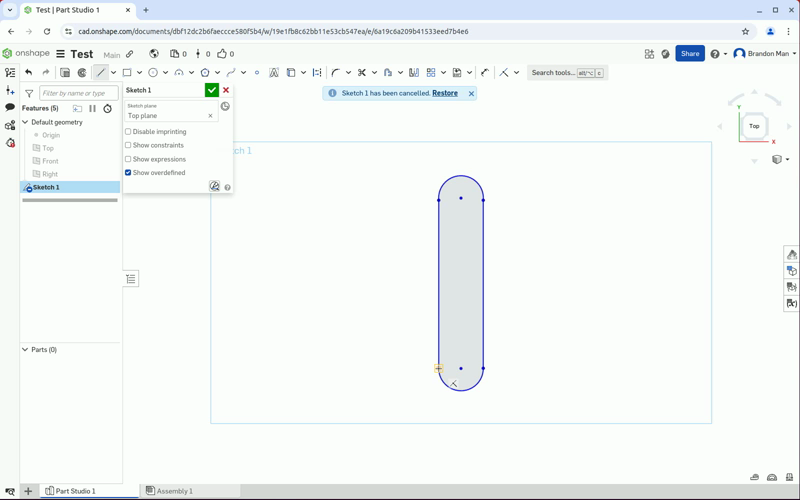
key(esc)
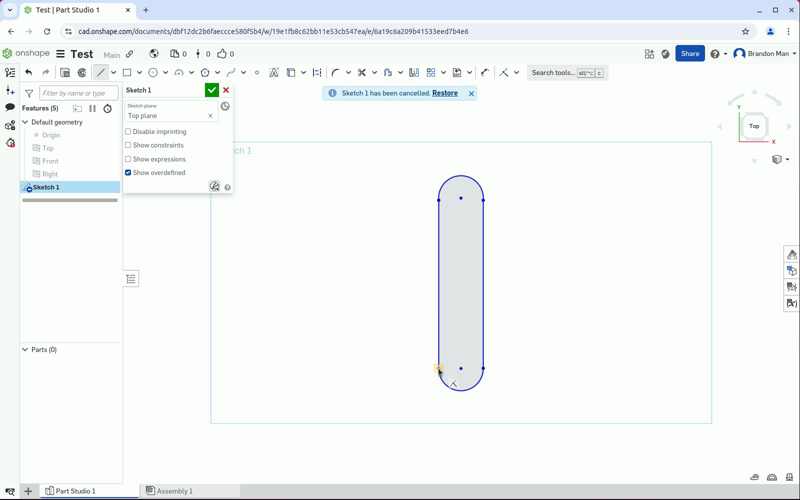
key(c)
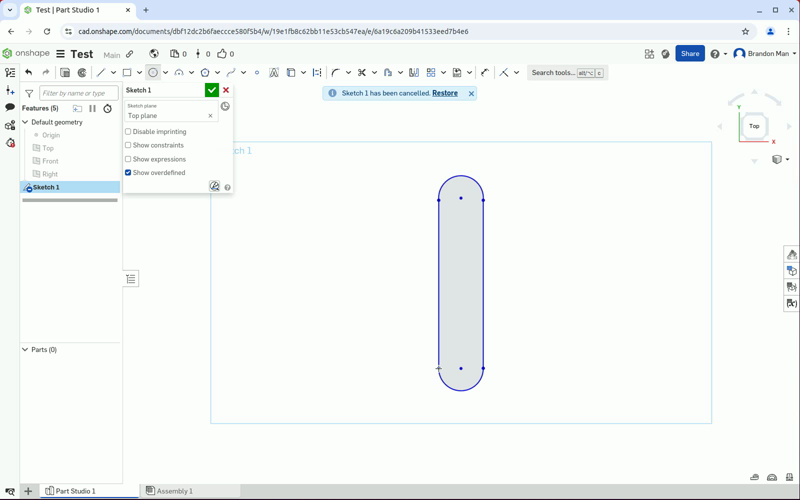
key_down(shift)
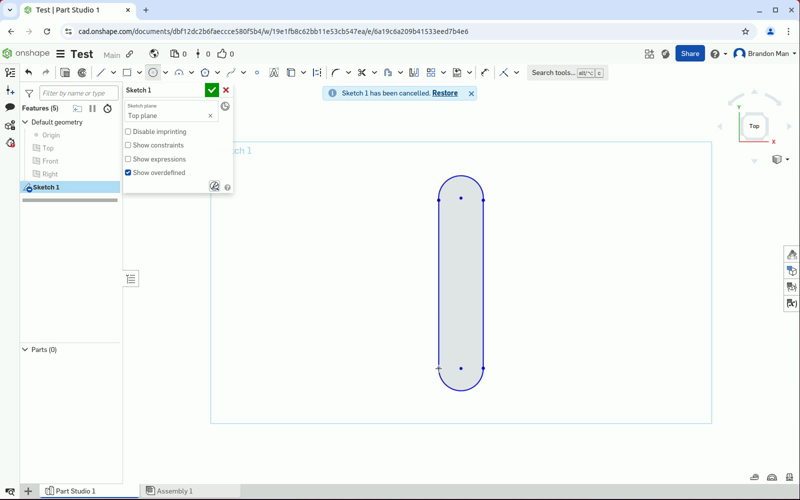
mouse_move(460, 368)
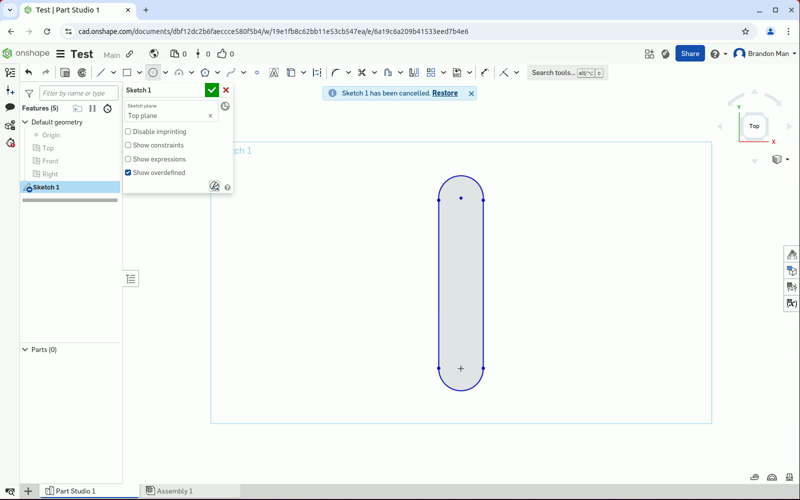
click(460, 368)
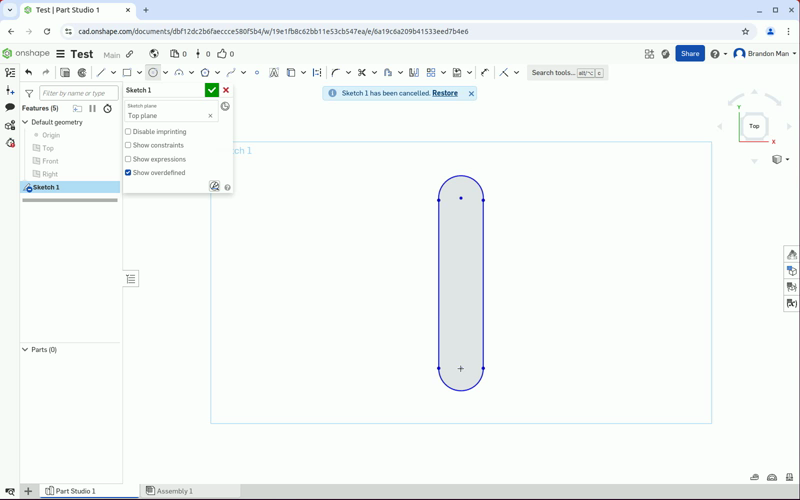
key_up(shift)
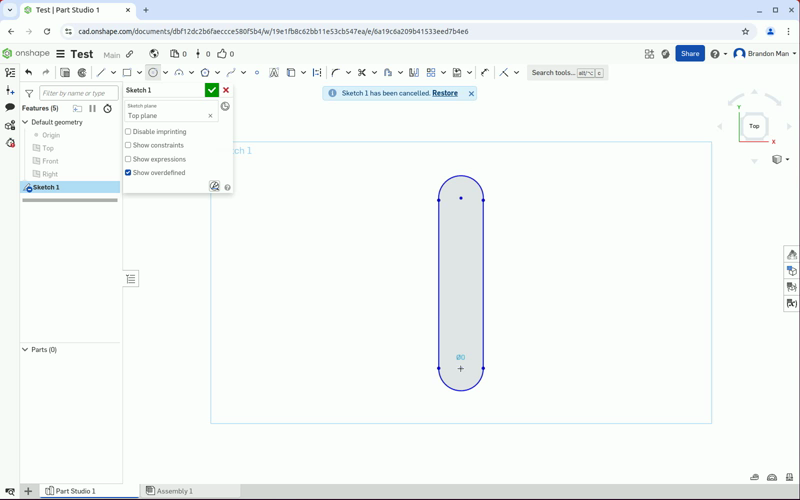
mouse_move(468, 368)
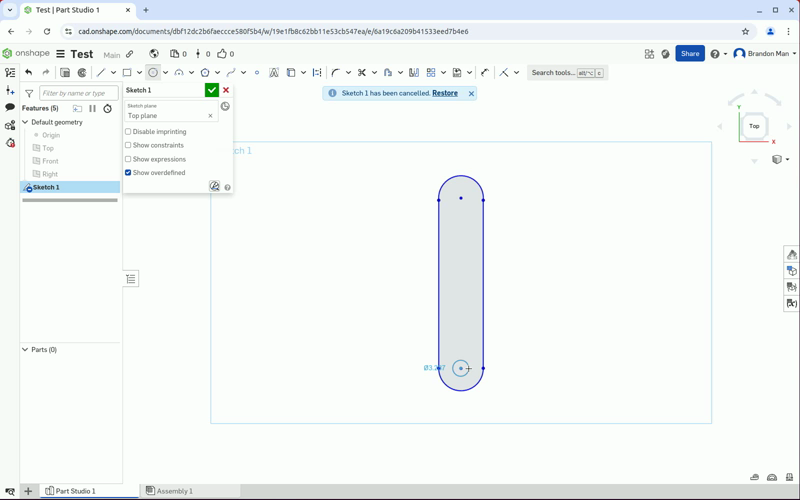
click(468, 368)
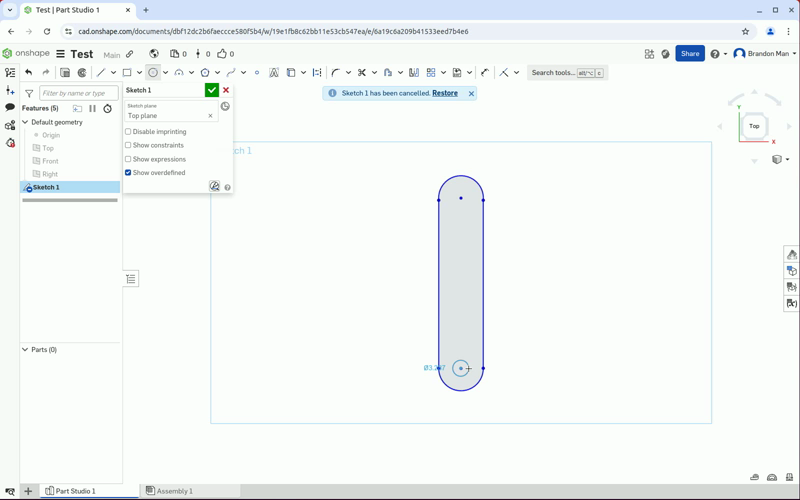
key(esc)
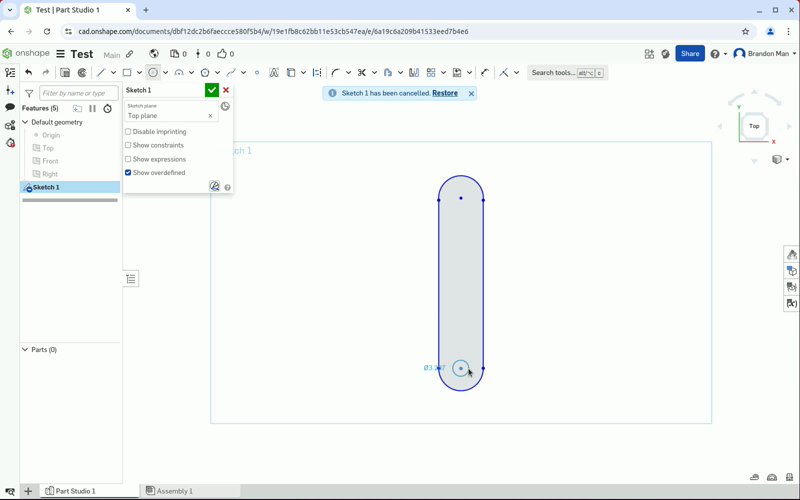
key(c)
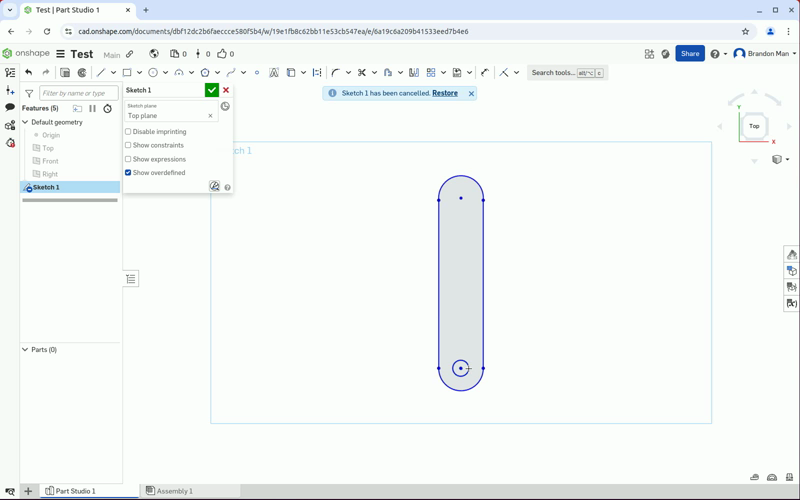
key_down(shift)
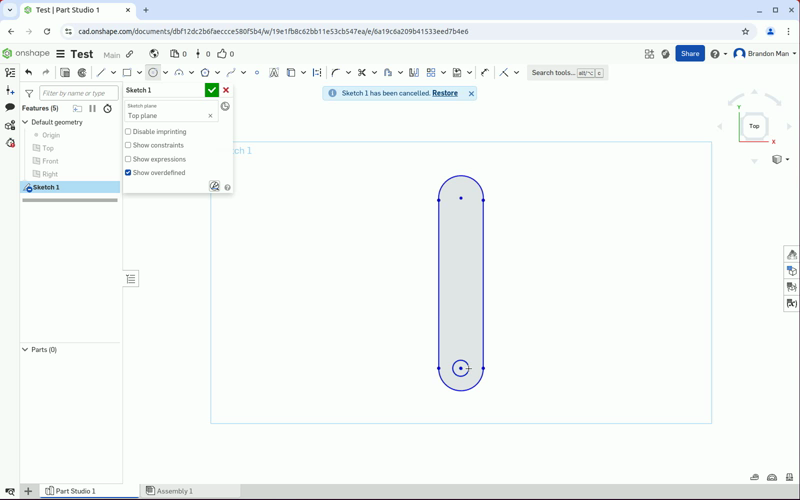
mouse_move(460, 198)
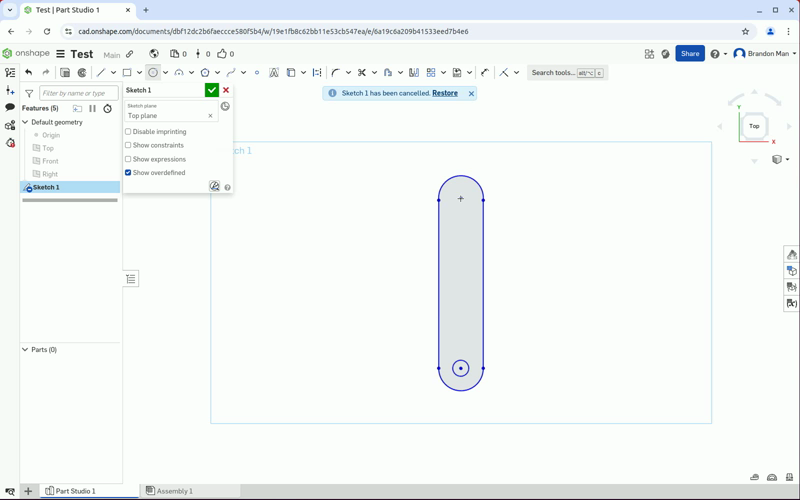
click(460, 198)
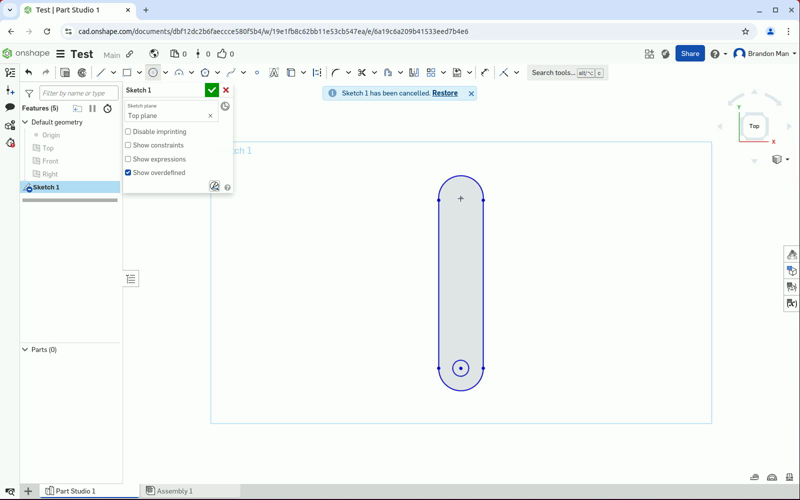
key_up(shift)
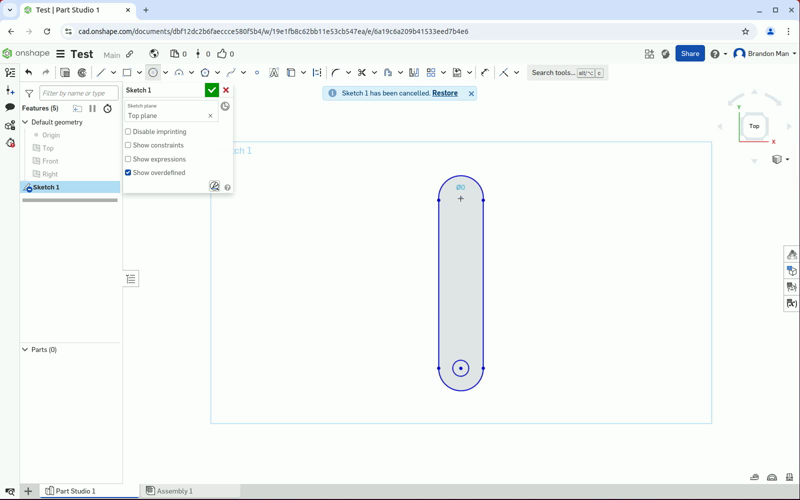
mouse_move(468, 198)
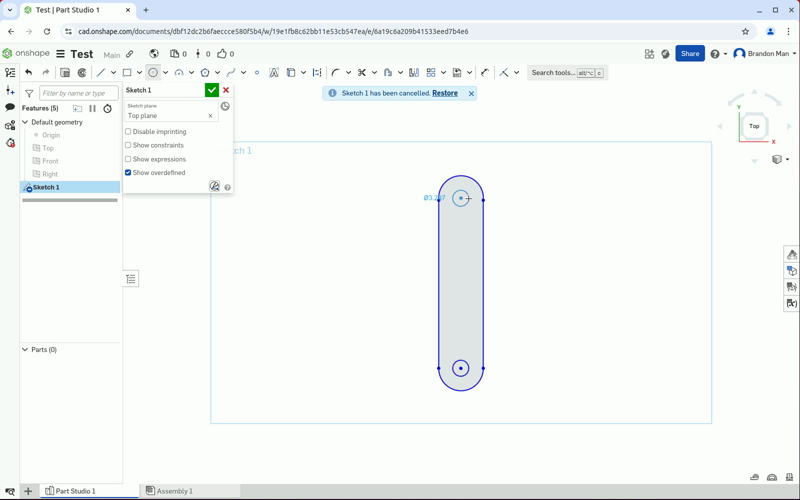
click(468, 198)
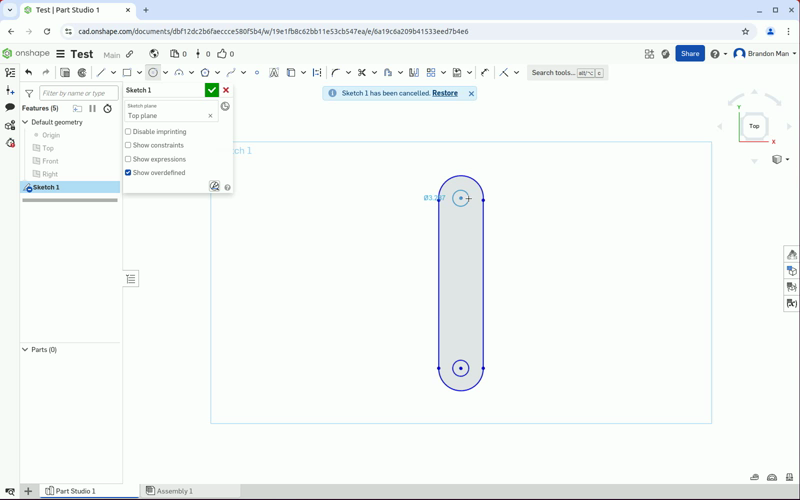
key(esc)
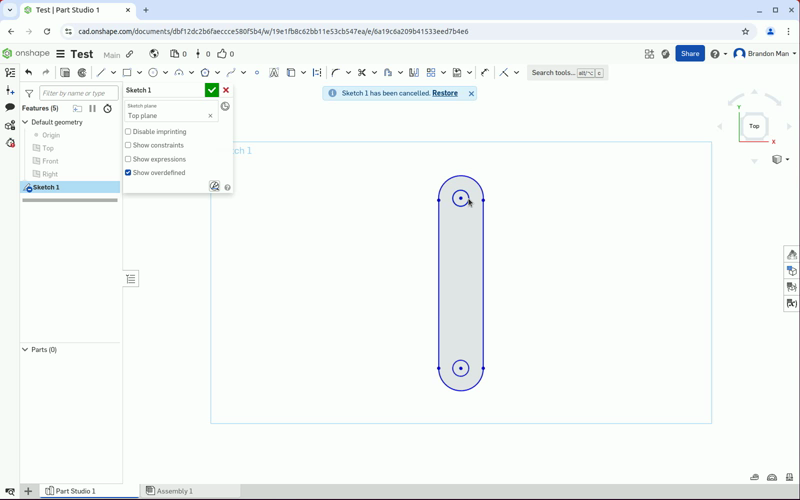
mouse_move(454, 316)
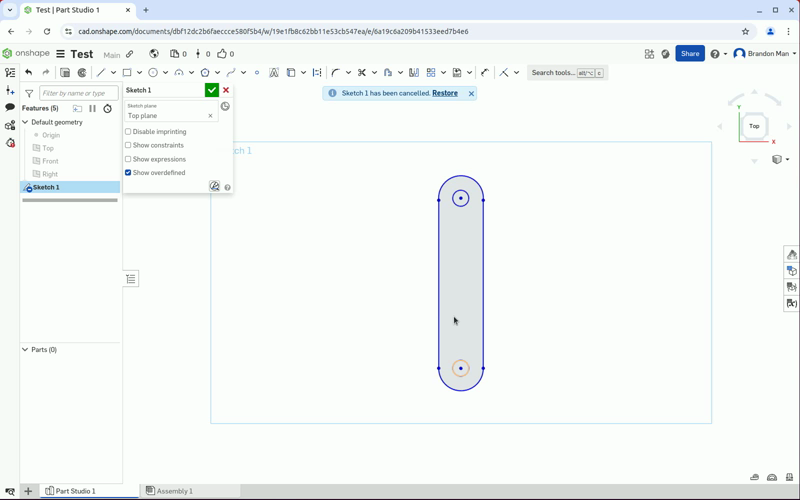
click(454, 316)
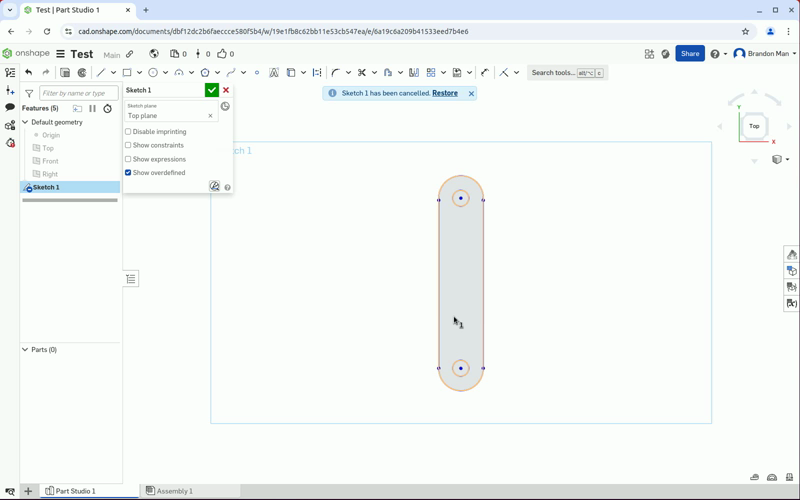
mouse_move(73, 352)
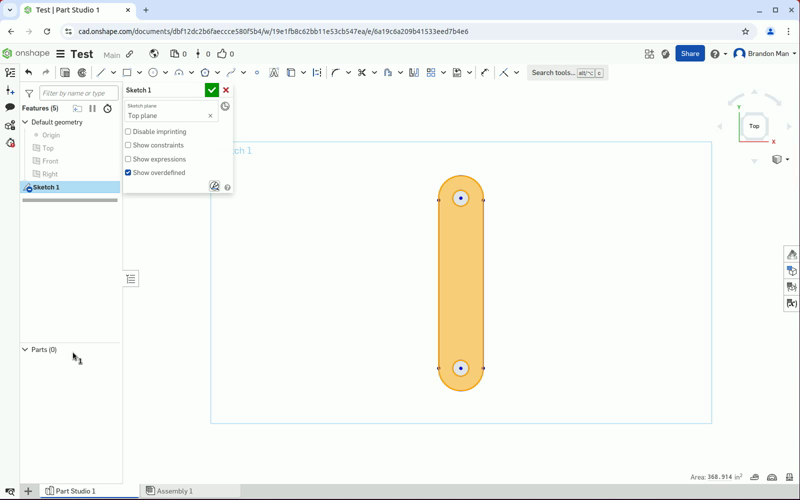
key(shift+y)
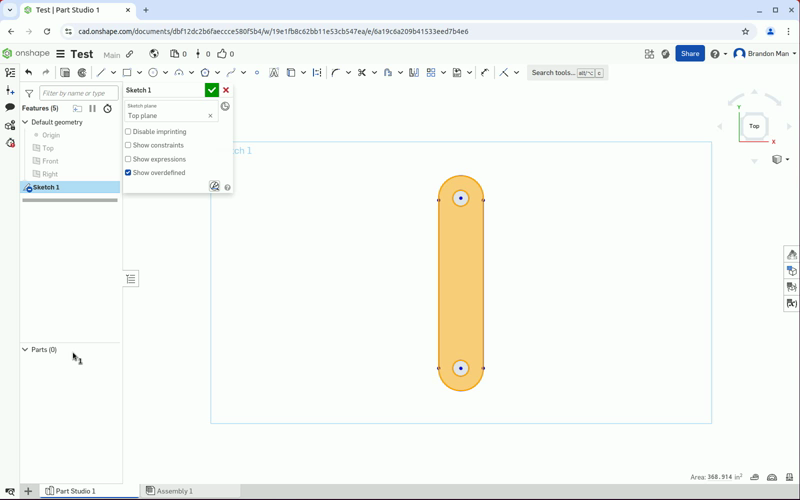
key(shift+e)
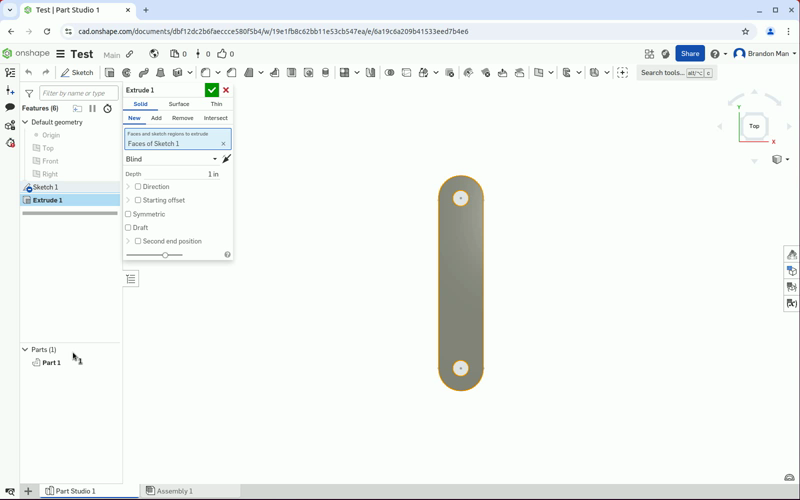
mouse_move(143, 106)
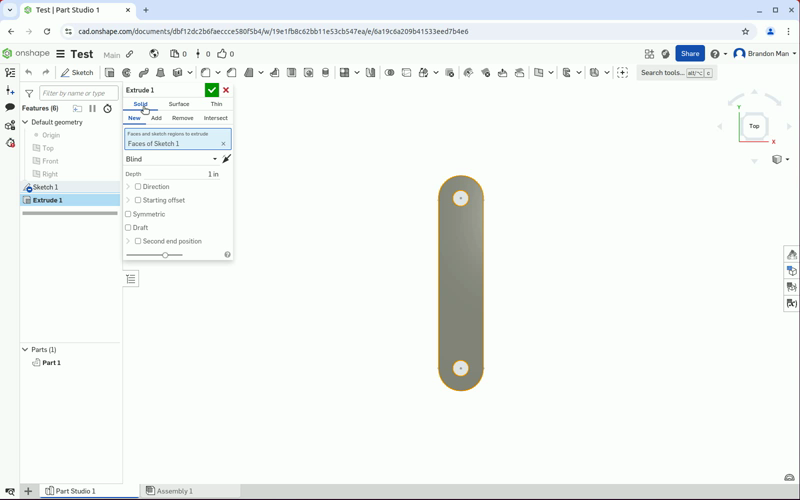
click(143, 106)
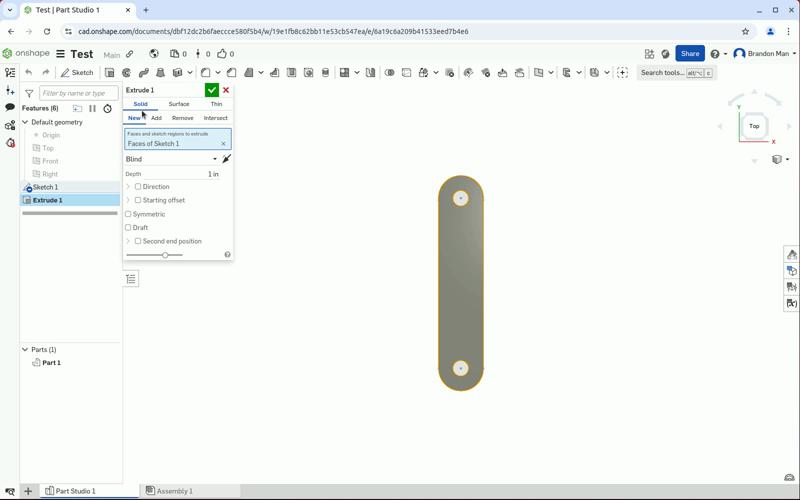
mouse_move(137, 120)
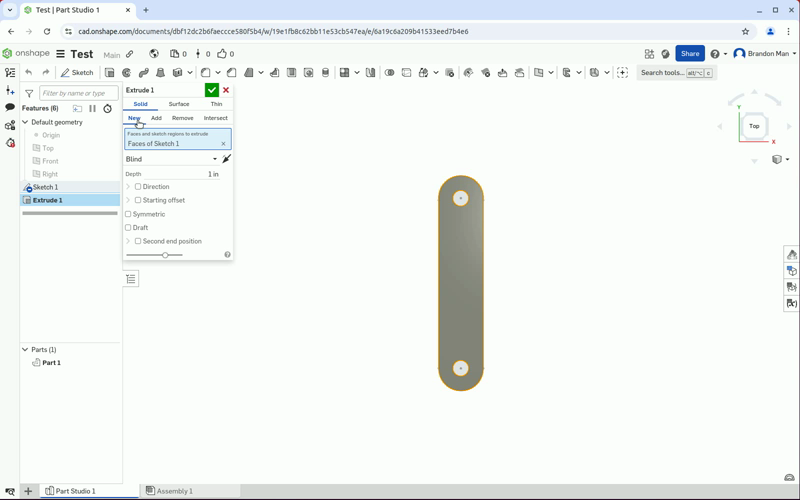
click(137, 120)
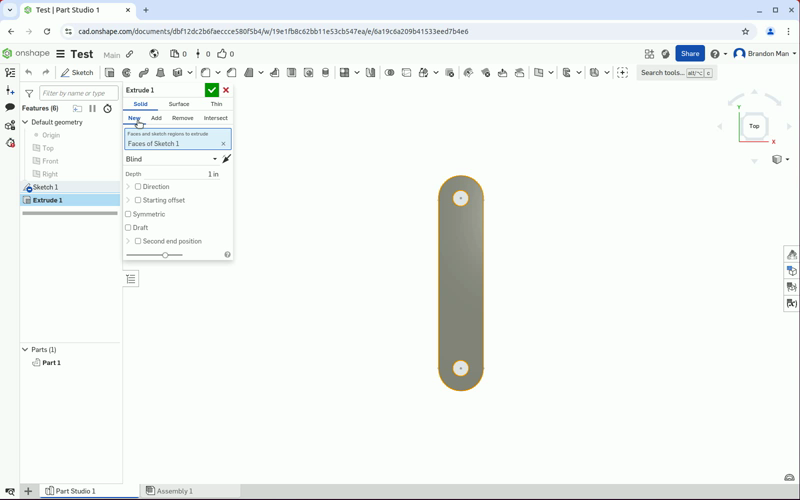
key(tab, 4)
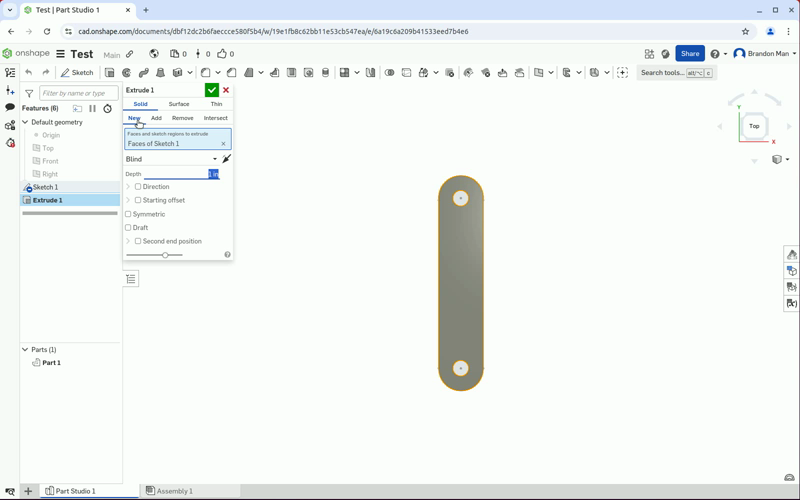
text(5.777)
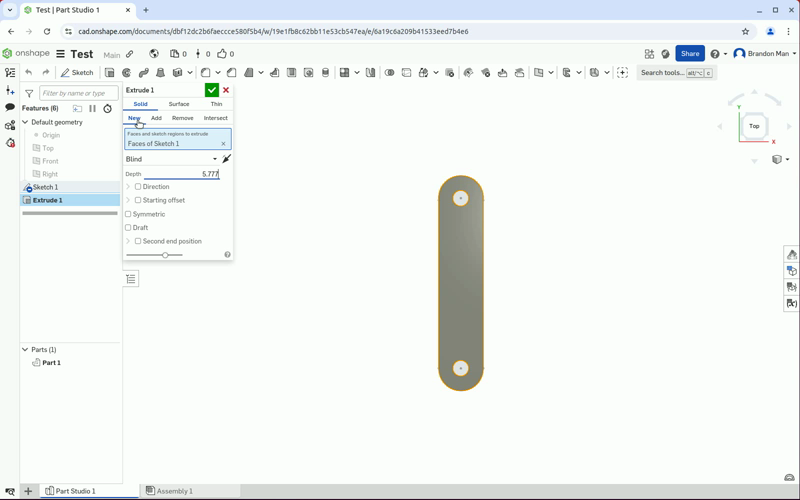
key(enter)
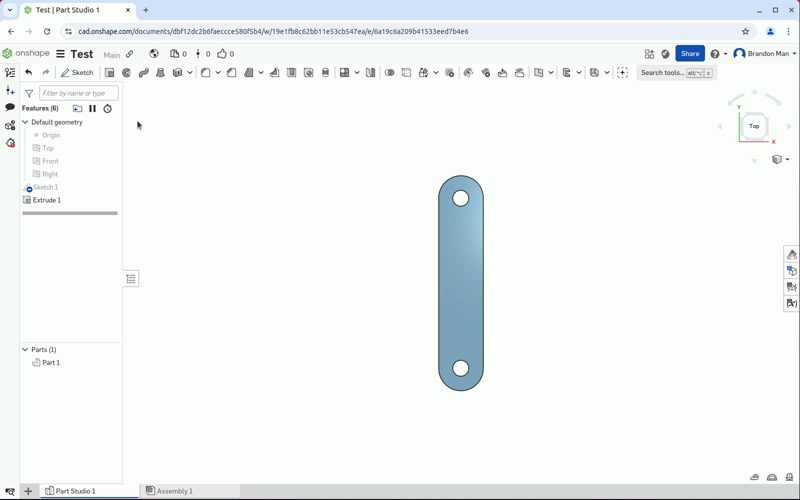
key(shift+h)
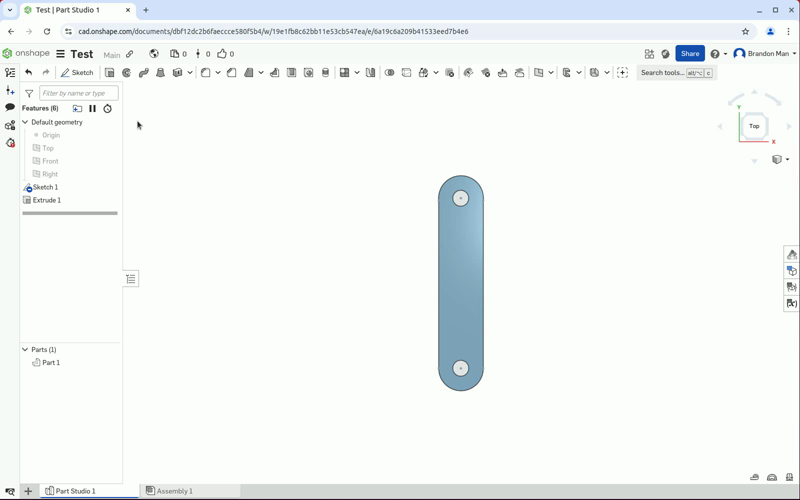
key(shift+h)
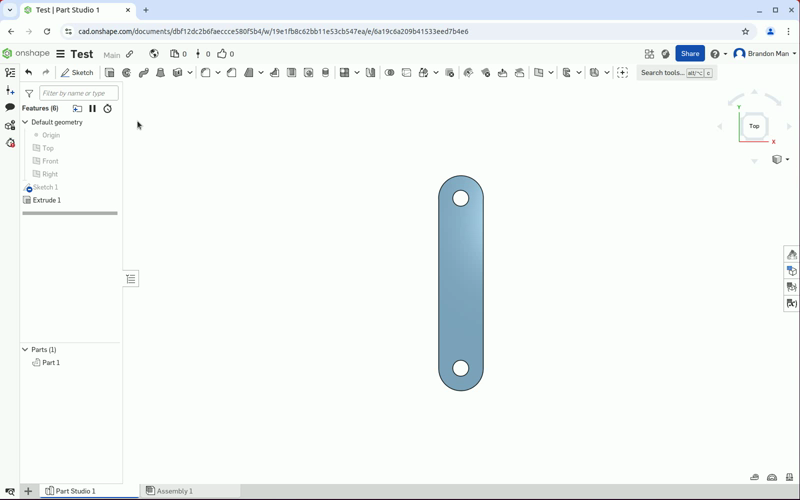
mouse_move(73, 189)
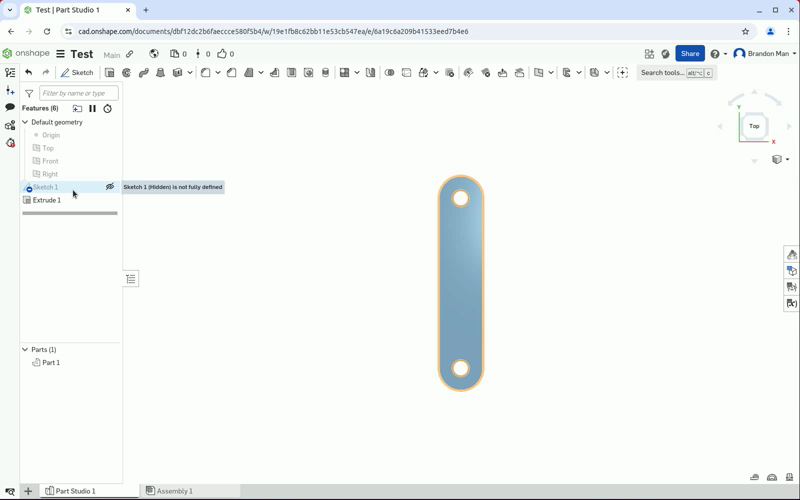
click(73, 189)
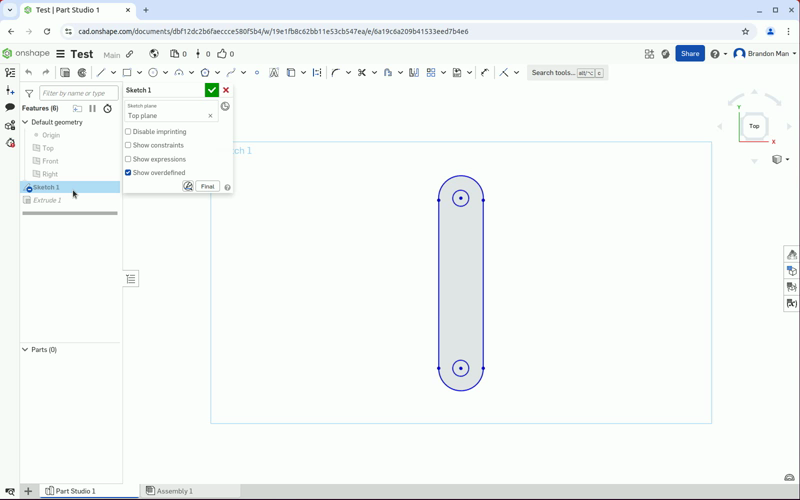
mouse_move(229, 92)
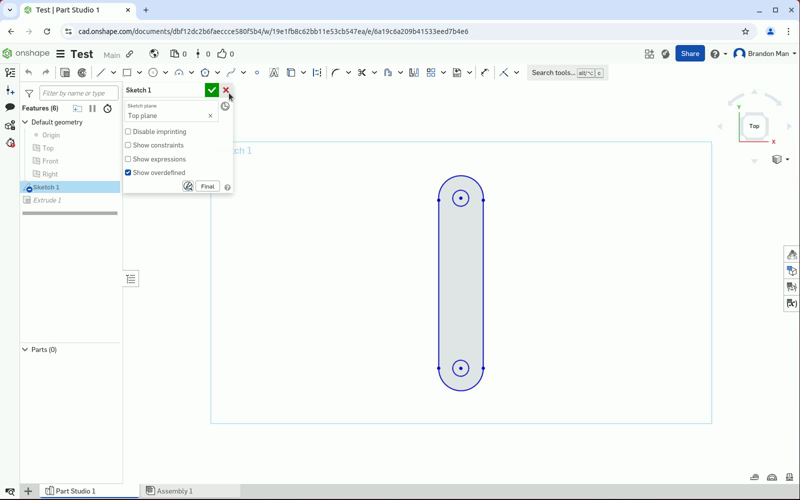
click(229, 92)
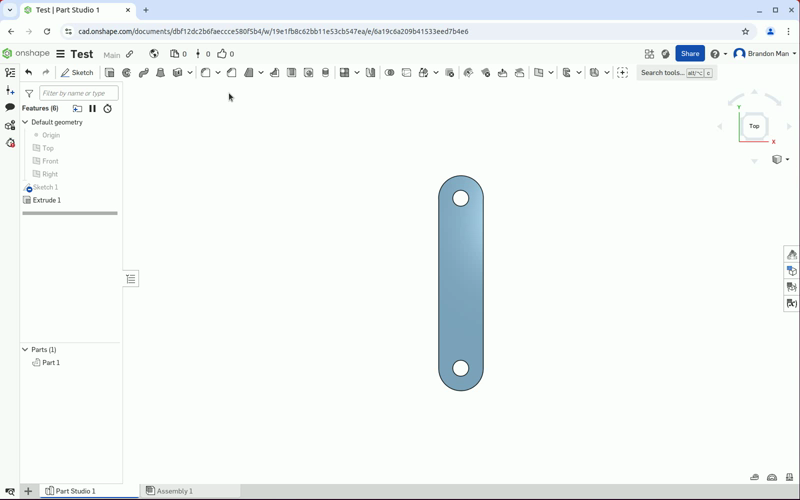
mouse_move(541, 75)
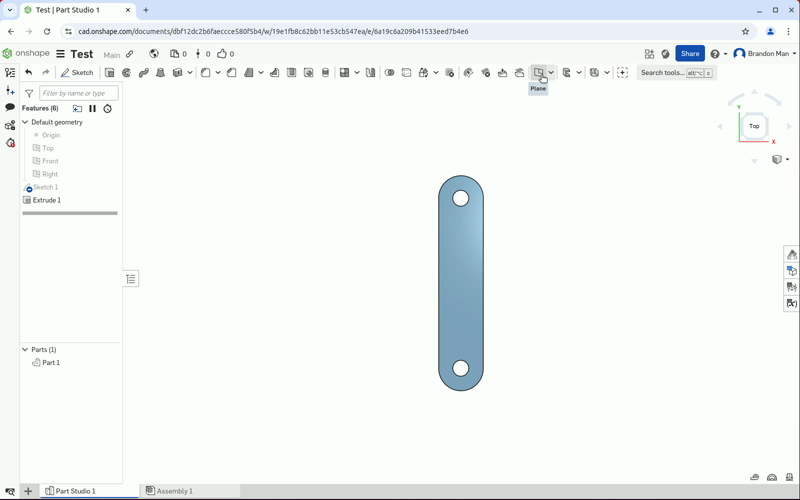
click(541, 75)
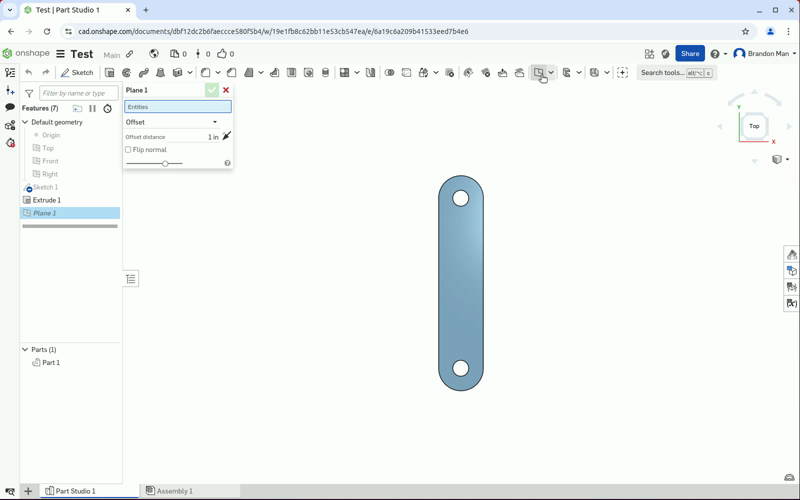
mouse_move(73, 150)
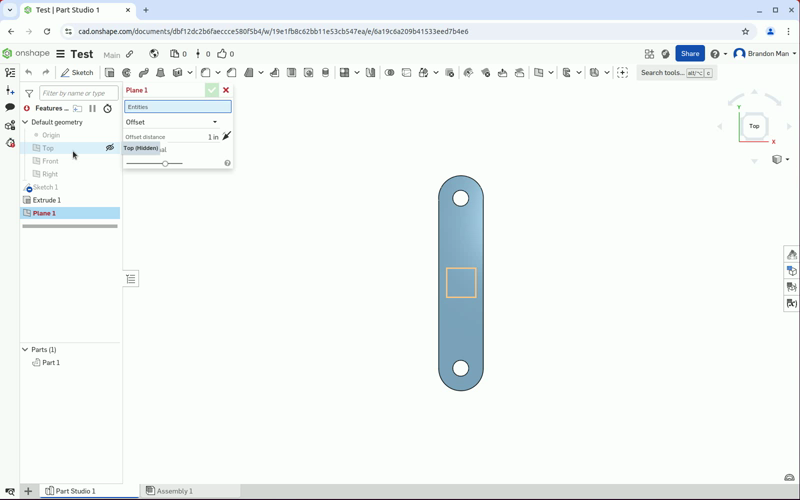
click(73, 150)
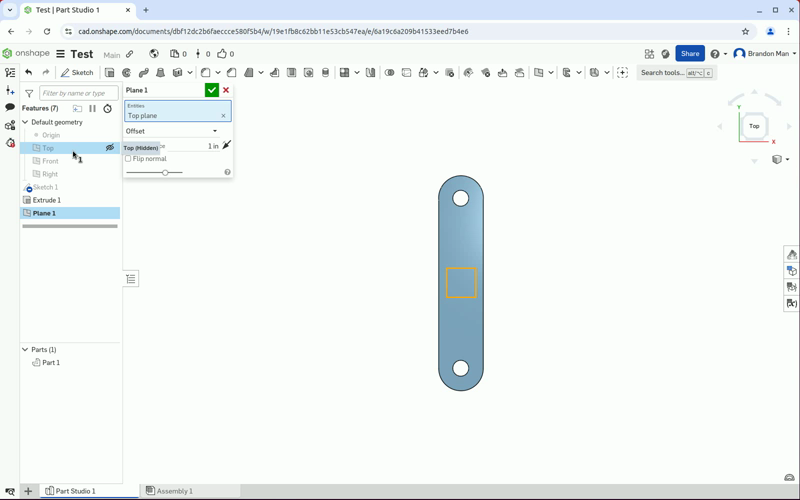
key(tab, 2)
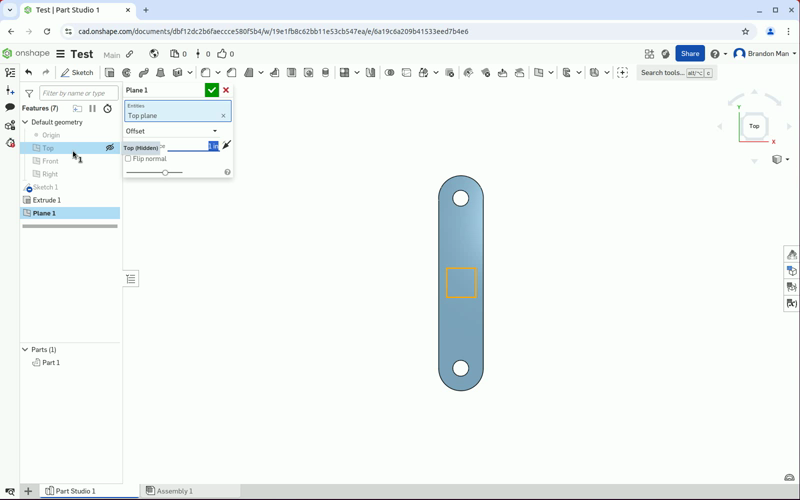
text(5.792)
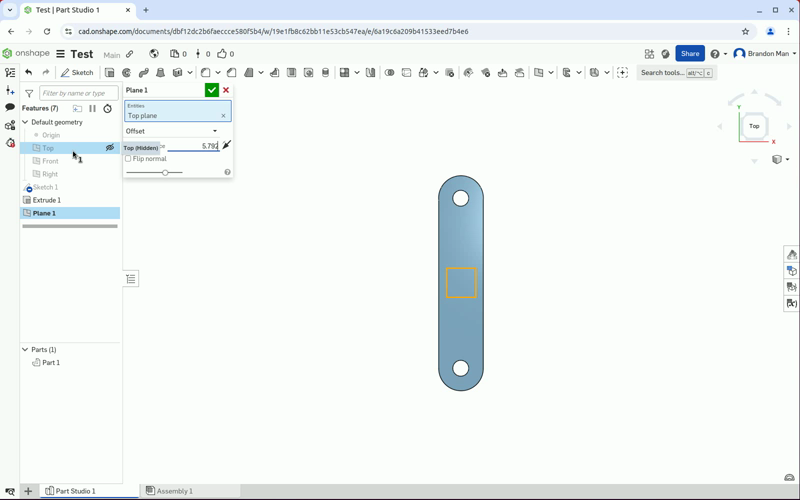
key(enter, 2)
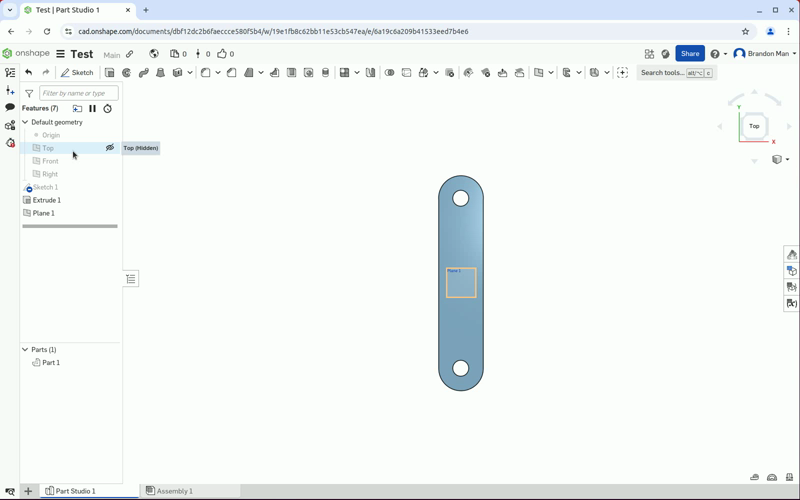
key(shift+s)
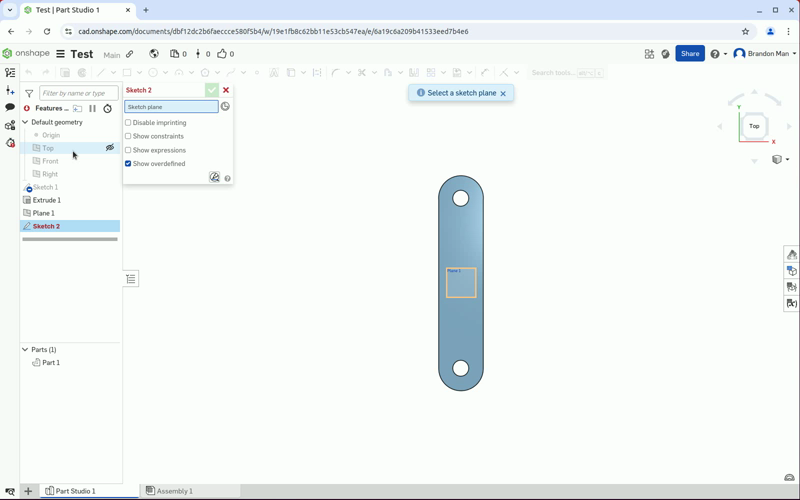
mouse_move(73, 215)
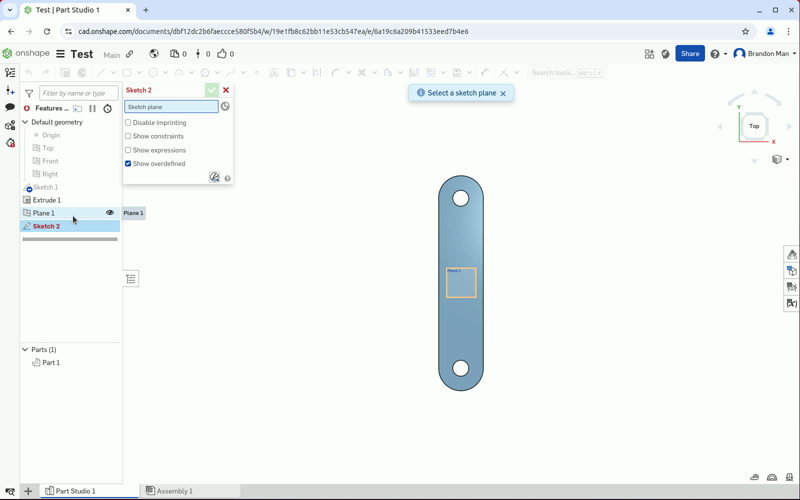
click(73, 215)
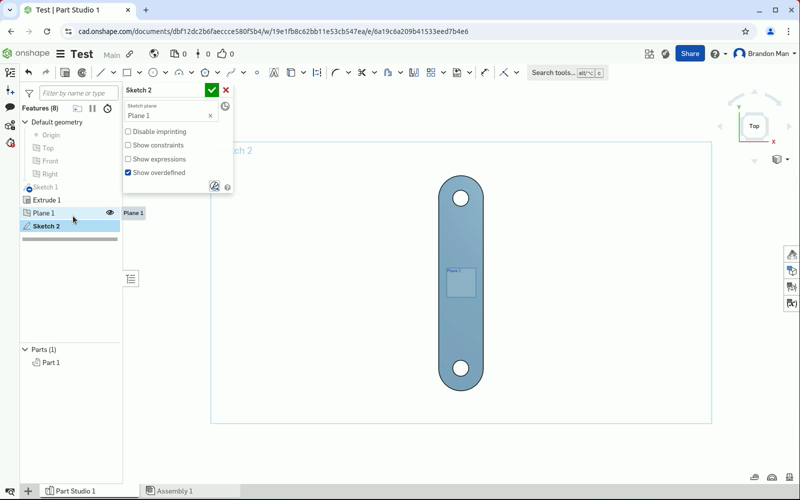
mouse_move(73, 352)
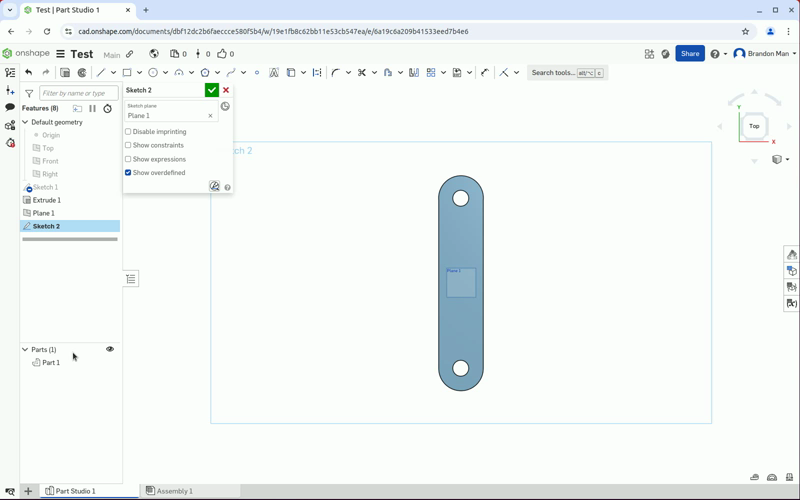
key(y)
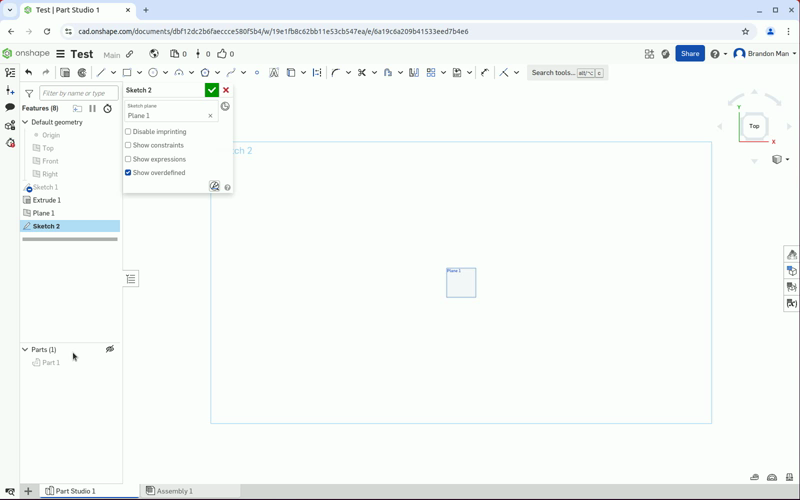
key(l)
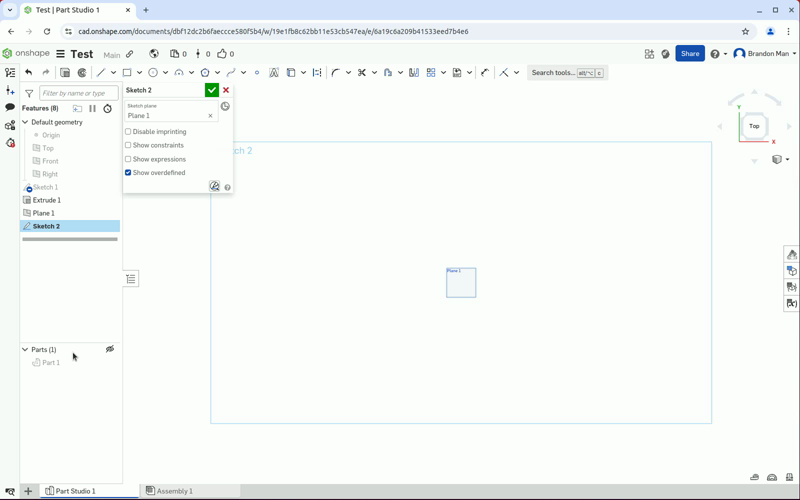
key_down(shift)
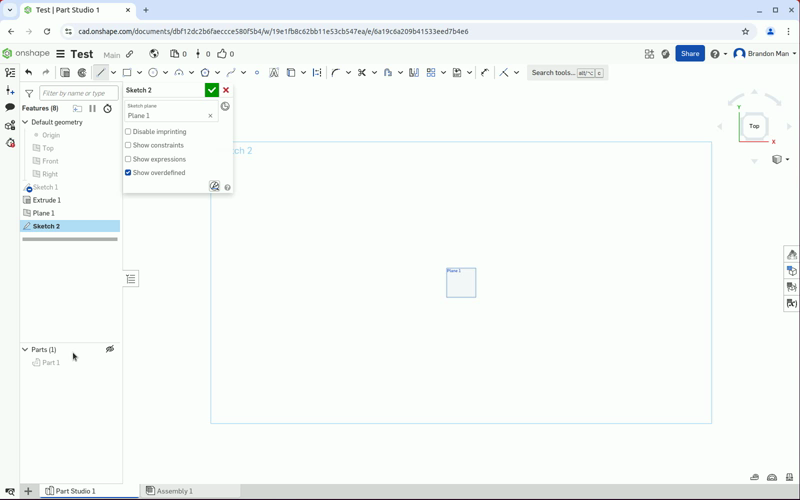
mouse_move(447, 346)
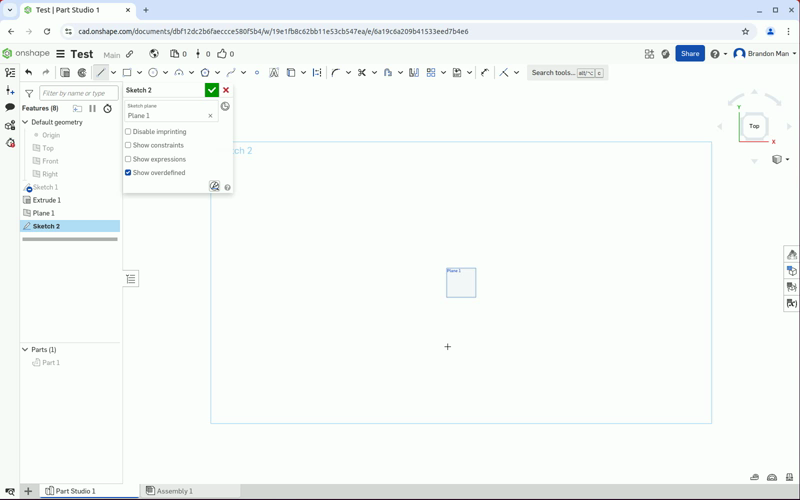
click(447, 346)
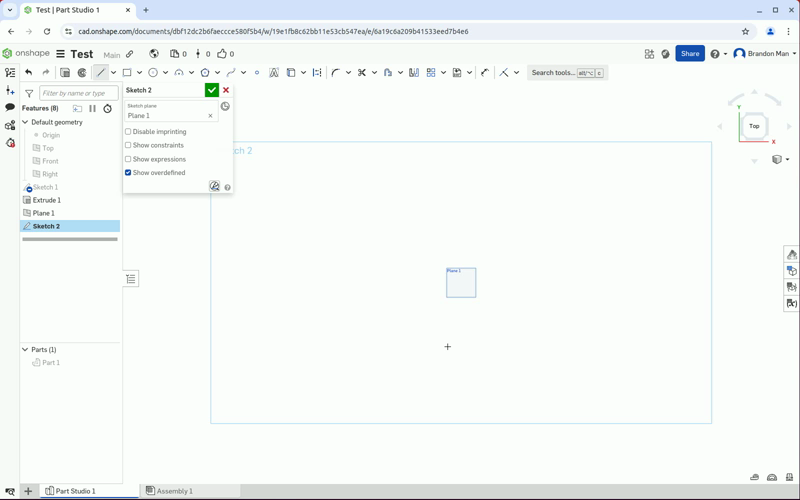
key_up(shift)
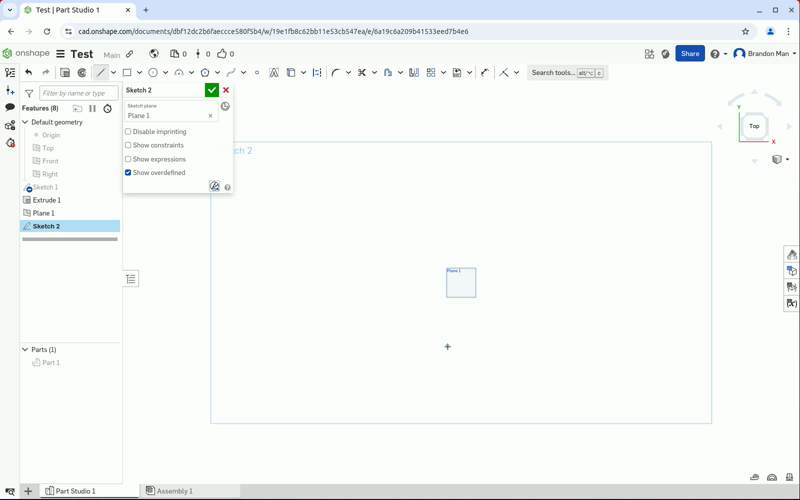
key_down(shift)
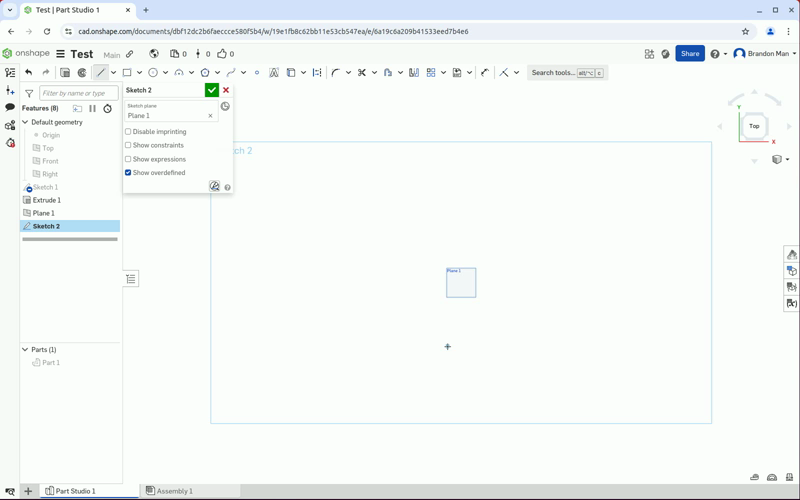
mouse_move(477, 346)
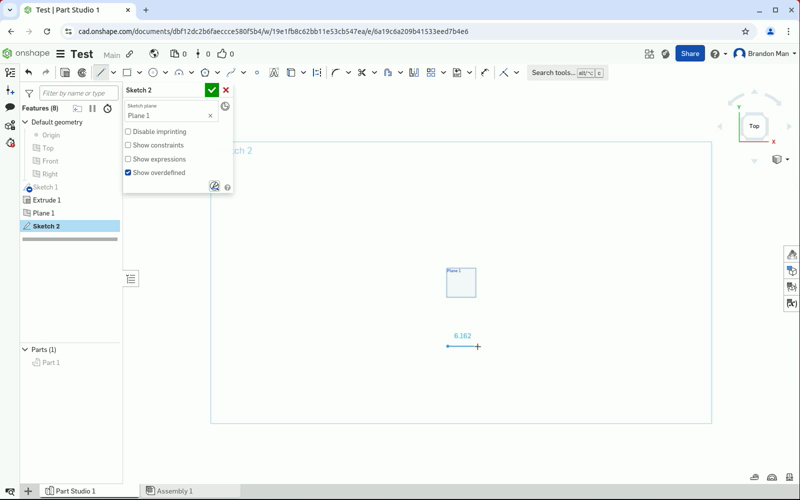
mouse_move(472, 346)
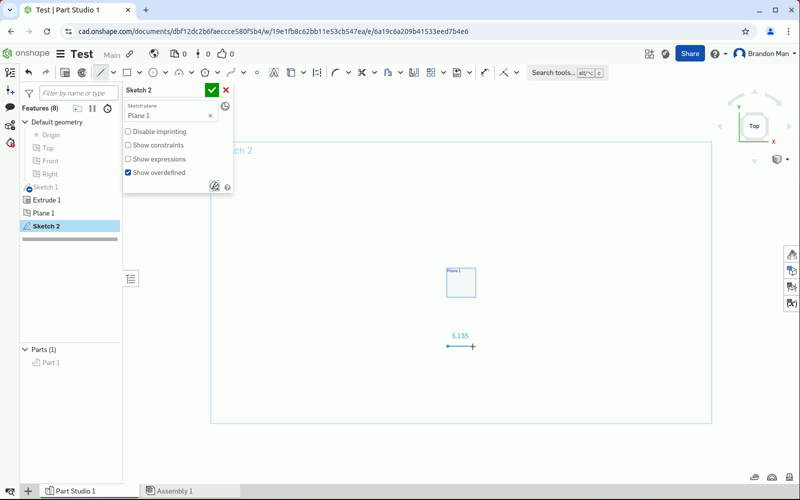
click(472, 346)
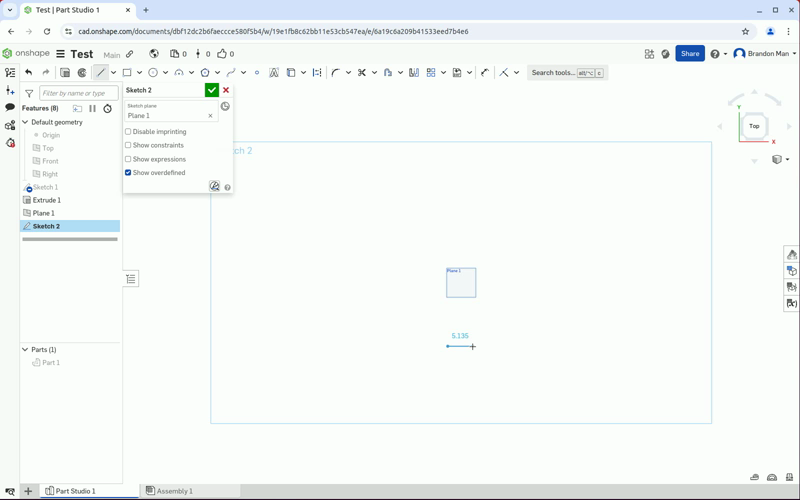
key_up(shift)
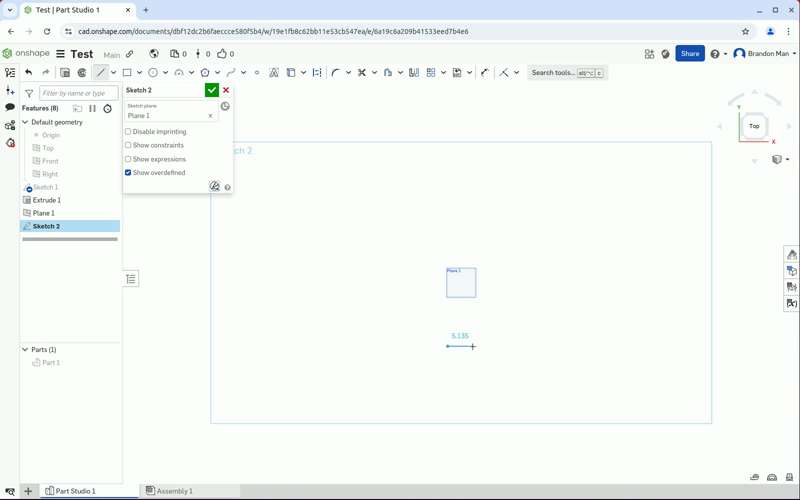
key_down(shift)
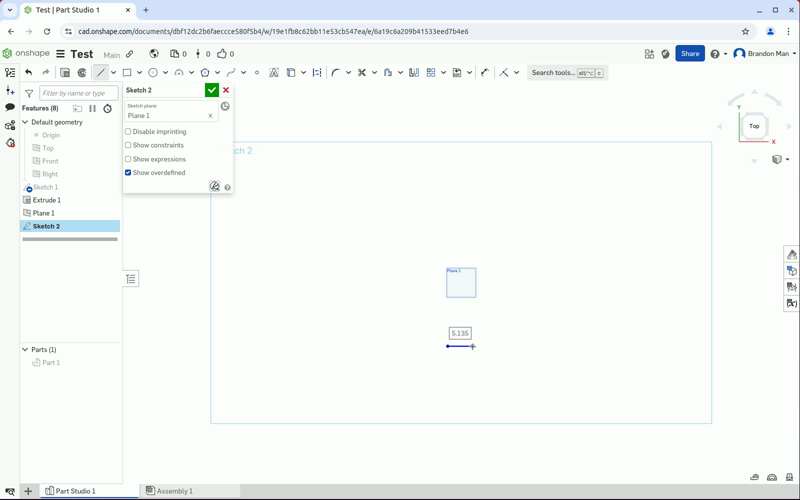
mouse_move(472, 221)
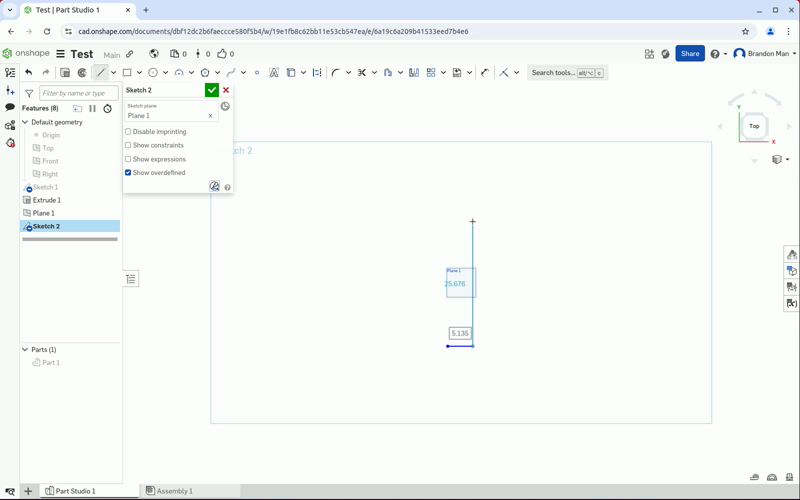
click(472, 221)
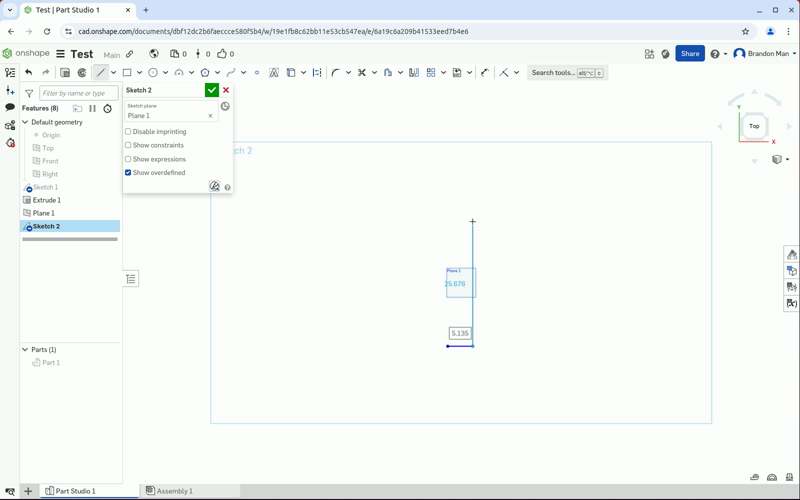
key_up(shift)
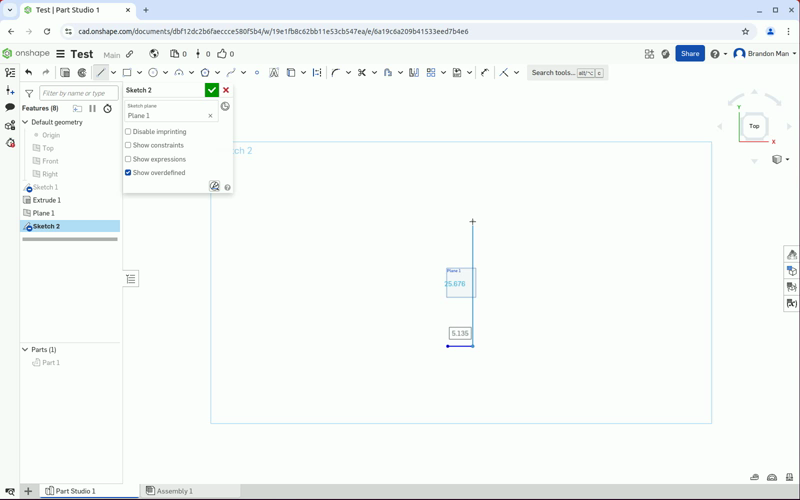
key_down(shift)
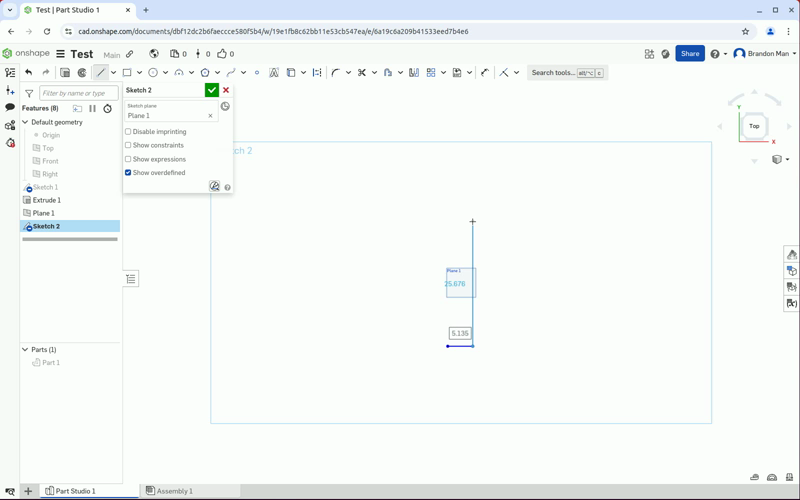
mouse_move(502, 221)
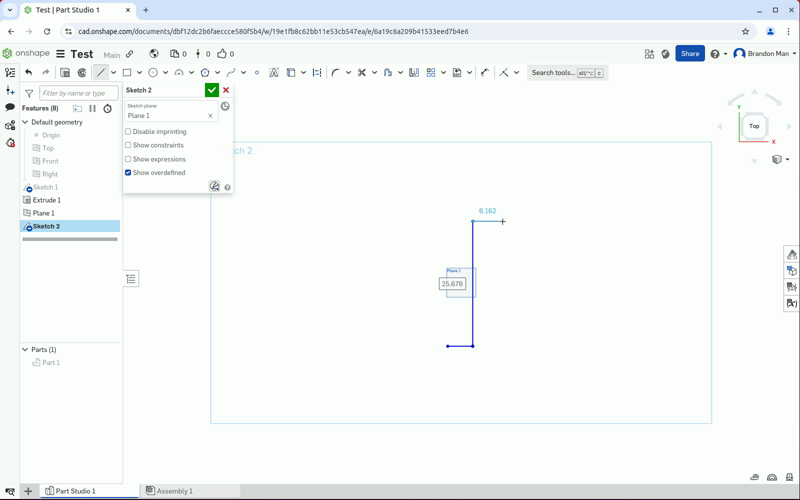
mouse_move(447, 221)
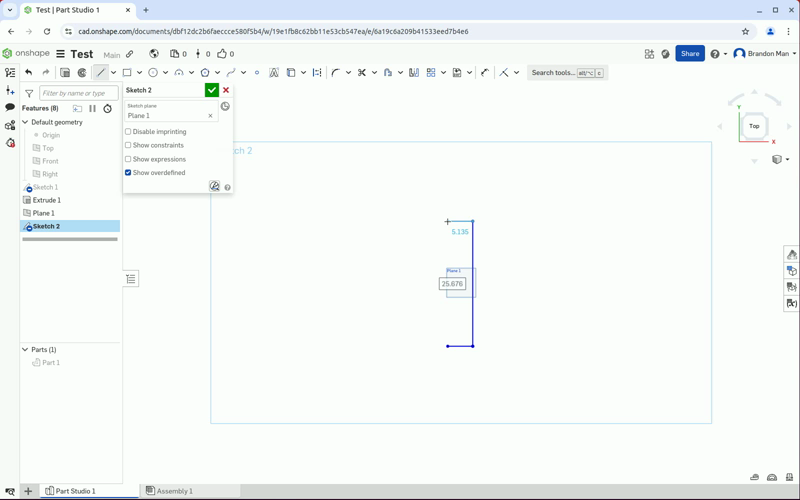
click(447, 221)
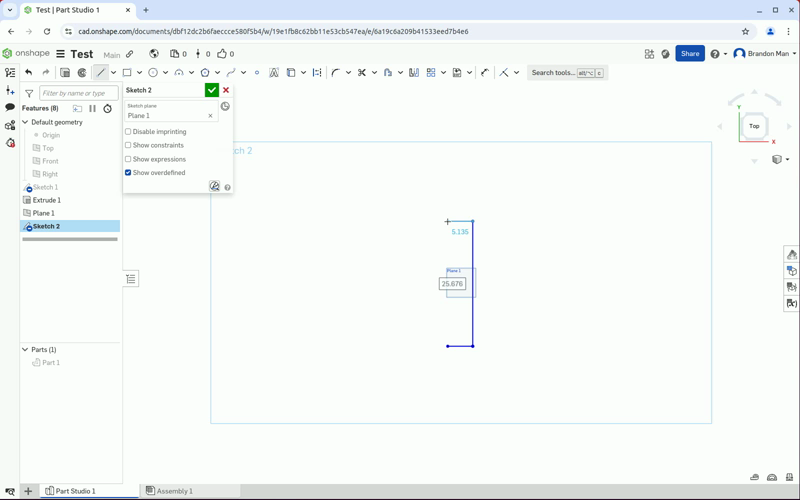
key_up(shift)
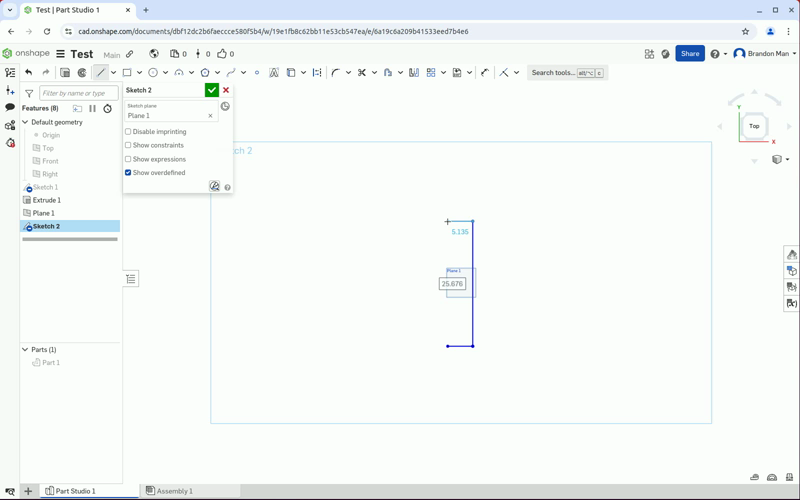
key_down(shift)
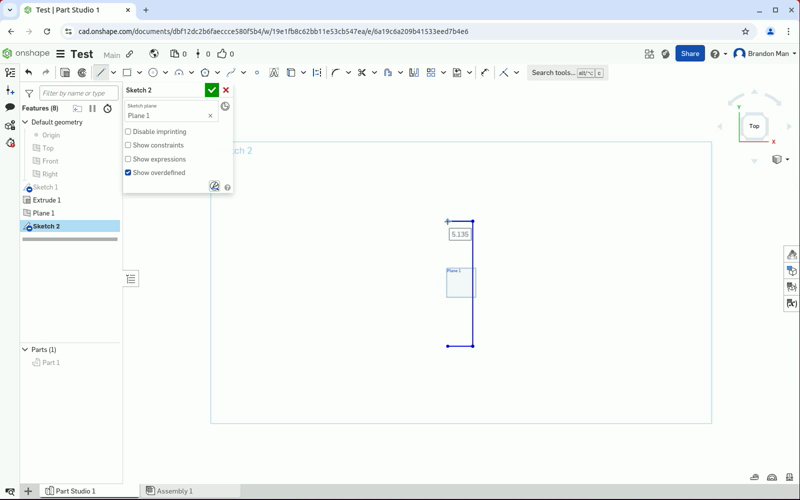
mouse_move(447, 346)
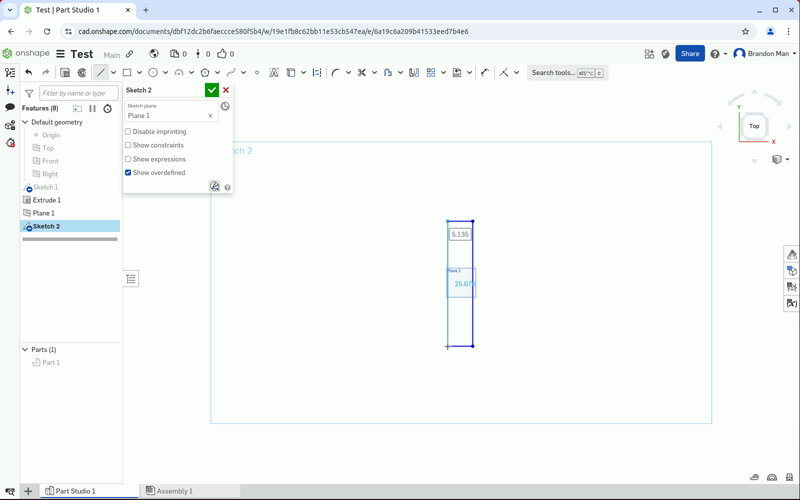
key_up(shift)
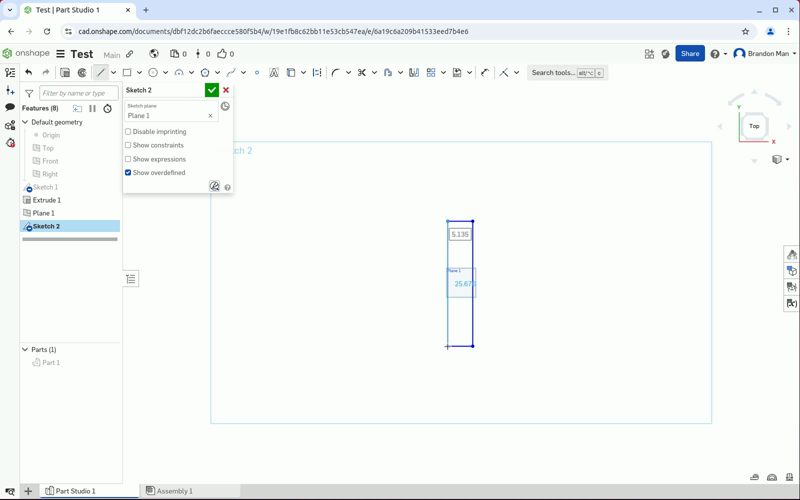
click(447, 346)
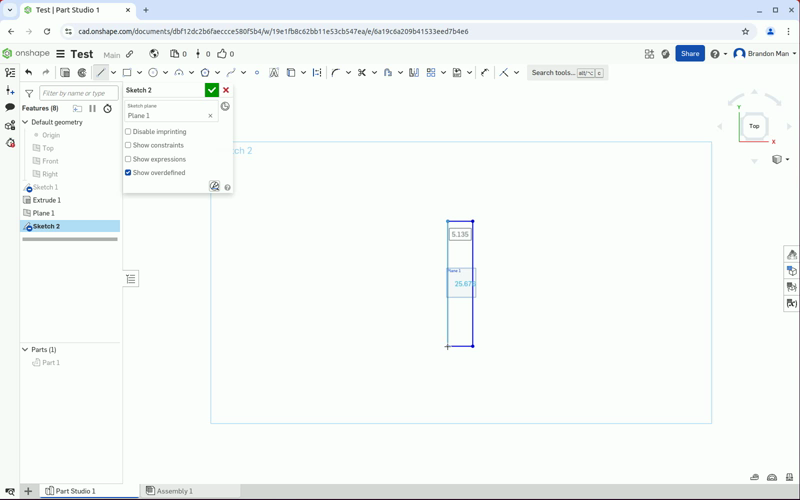
key(esc)
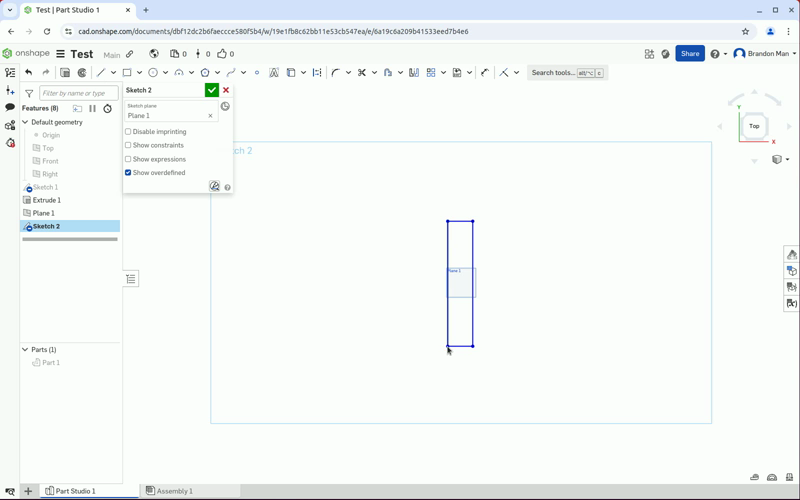
mouse_move(460, 324)
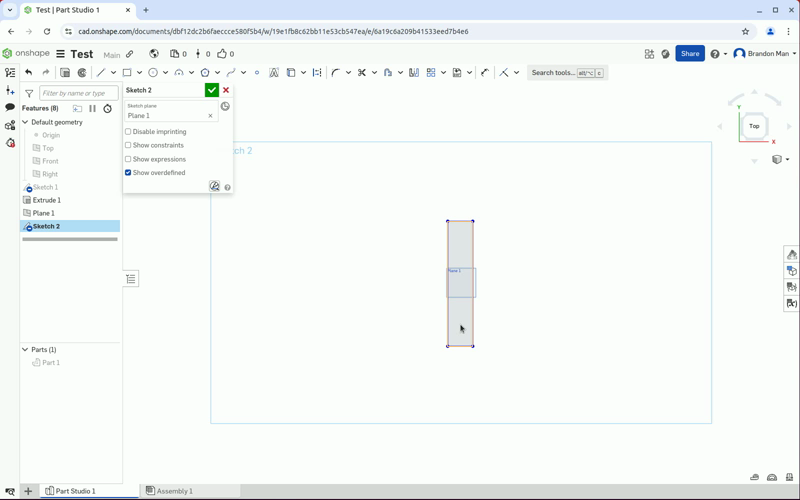
click(460, 324)
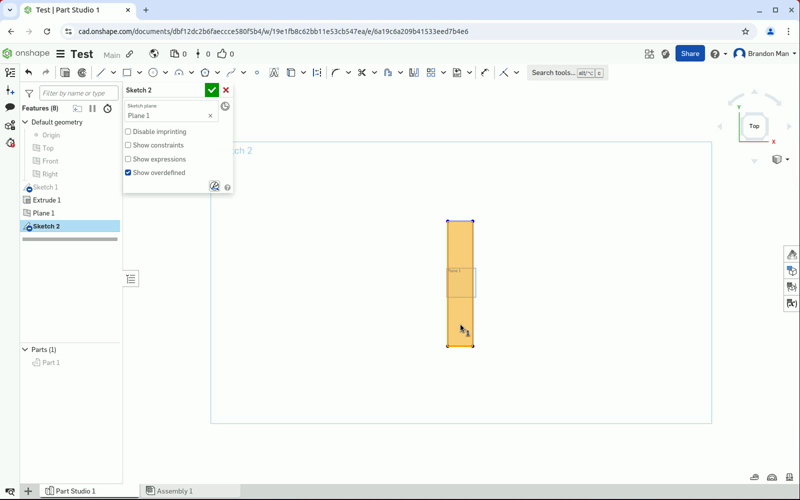
mouse_move(73, 352)
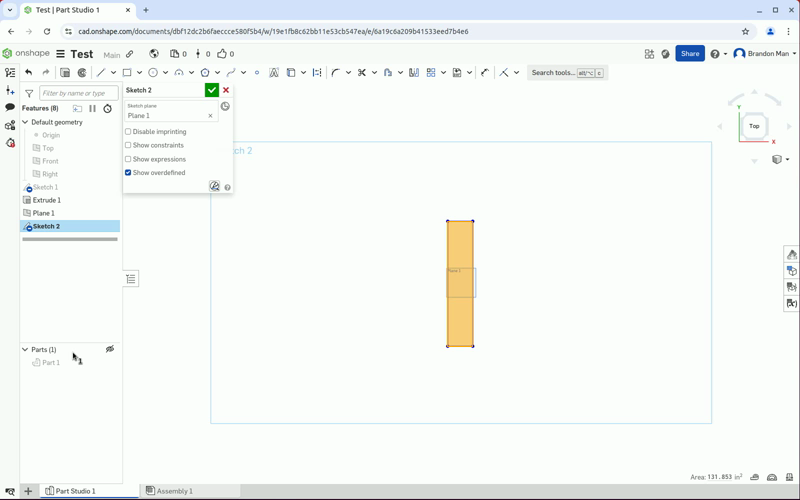
key(shift+y)
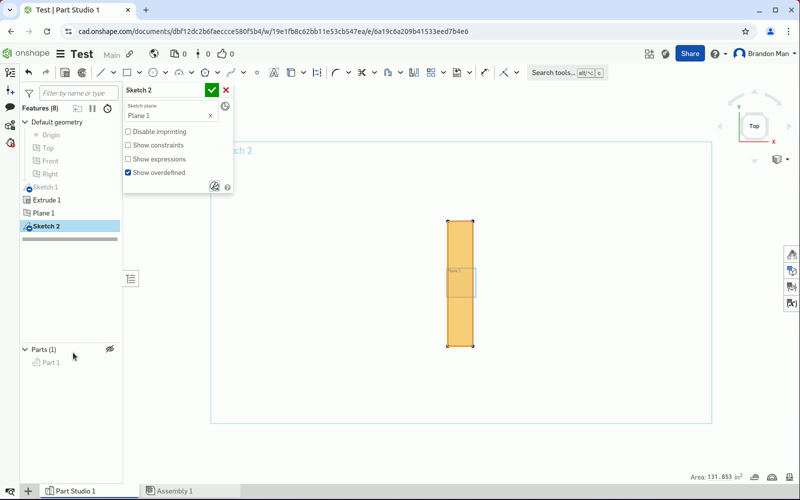
key(shift+e)
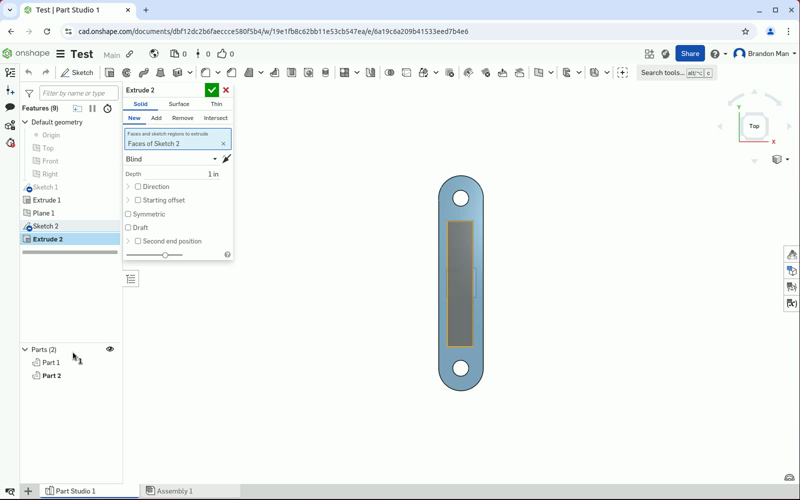
mouse_move(143, 106)
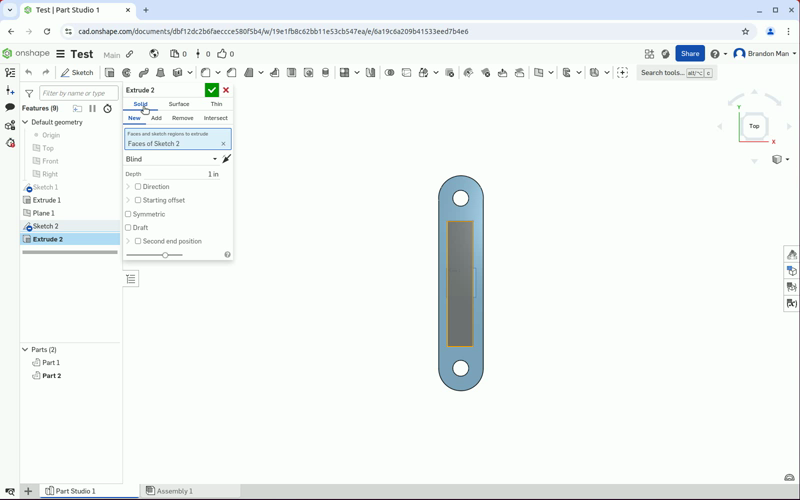
click(143, 106)
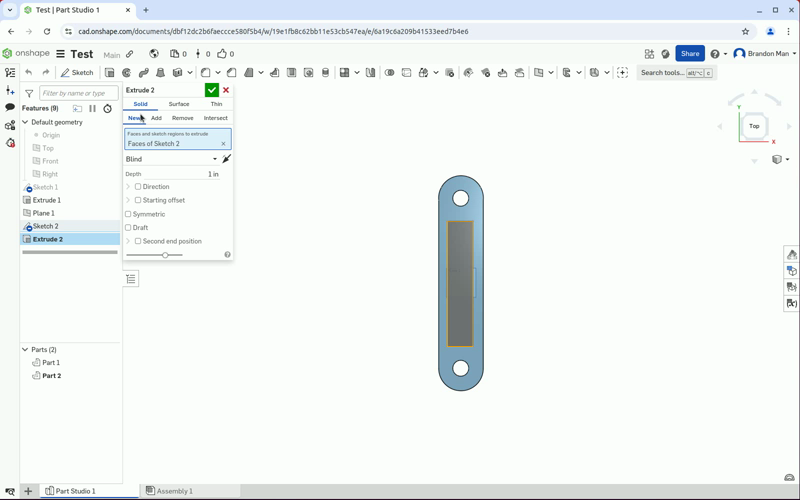
mouse_move(137, 120)
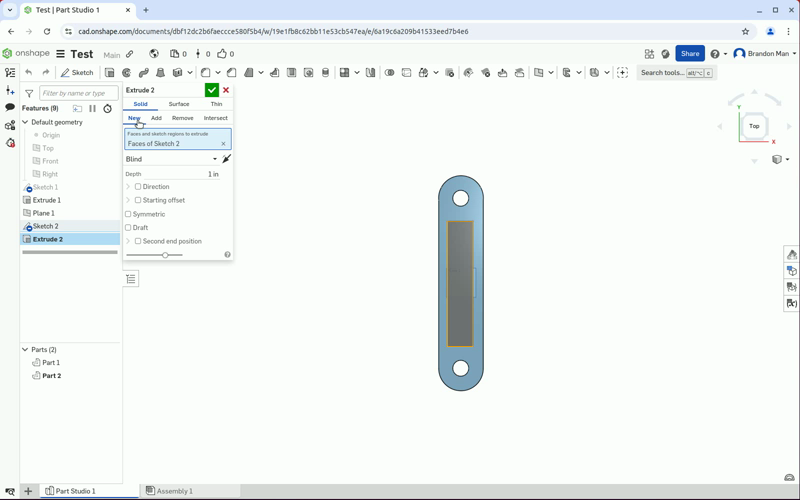
click(137, 120)
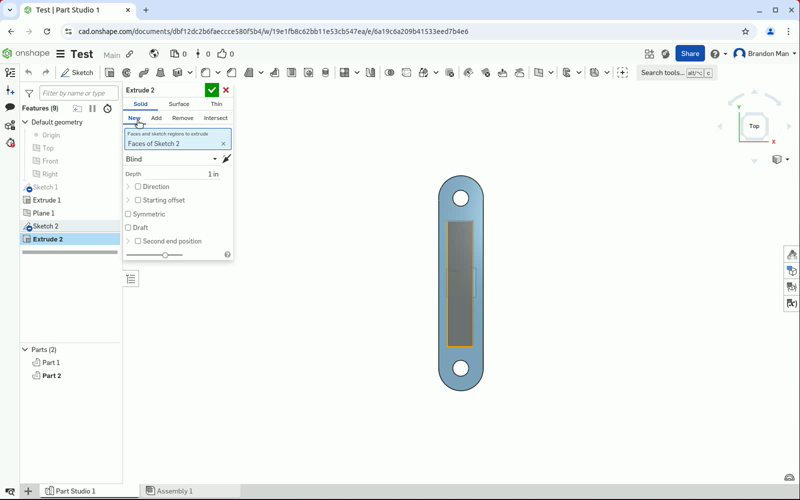
key(tab, 4)
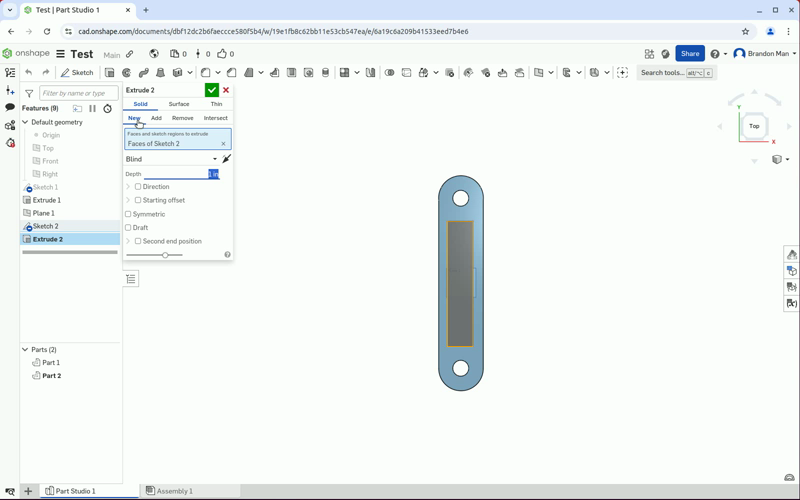
text(14.683)
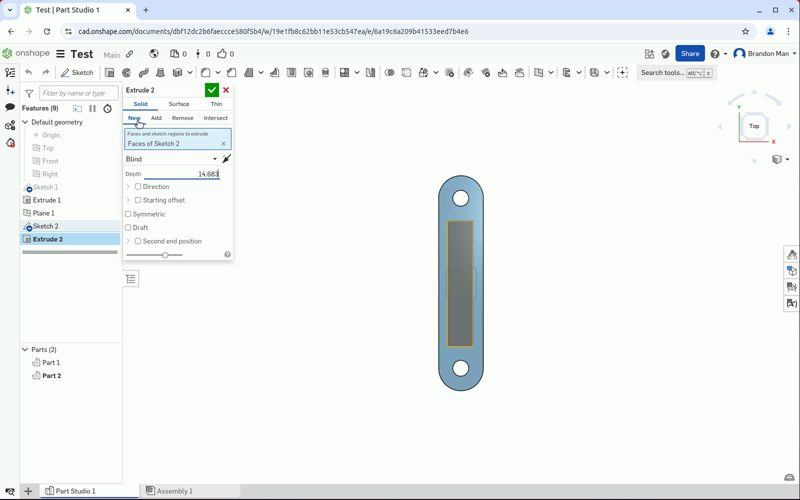
key(enter)
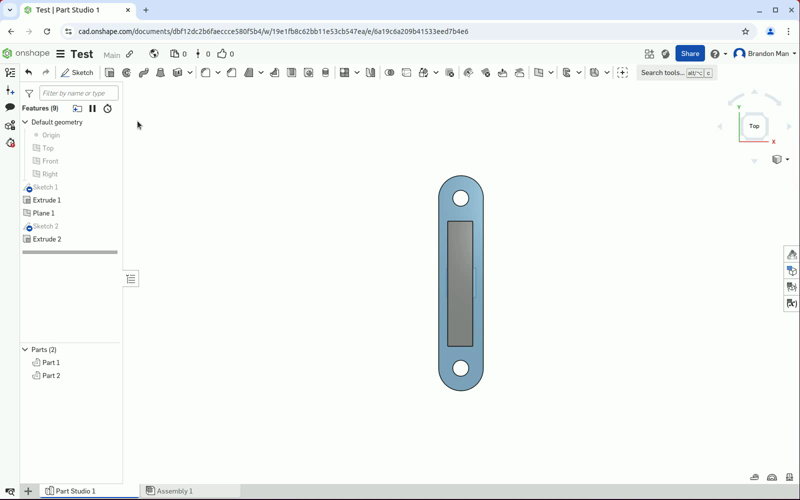
key(shift+h)
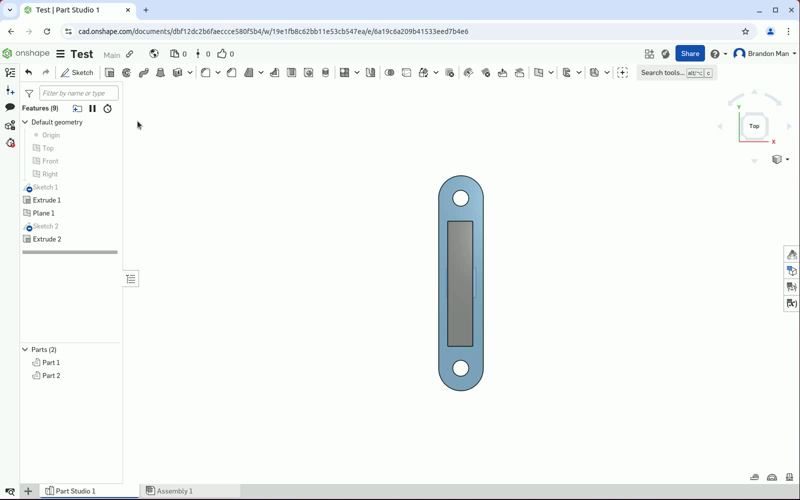
key(shift+h)
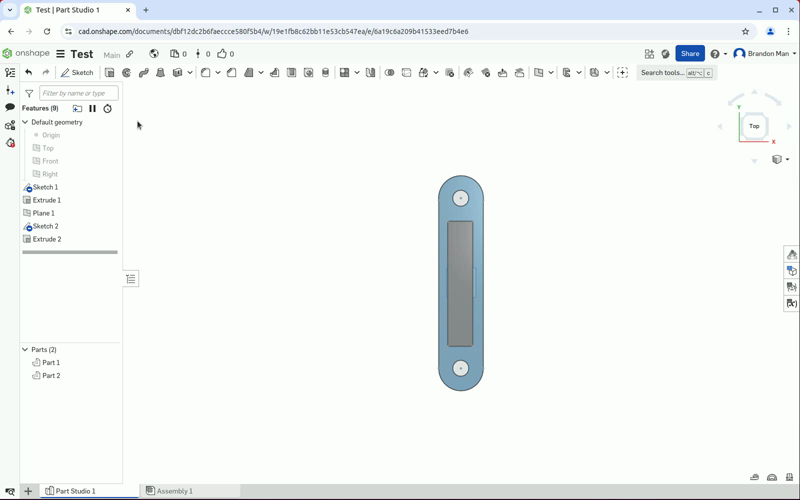
key(shift+7)
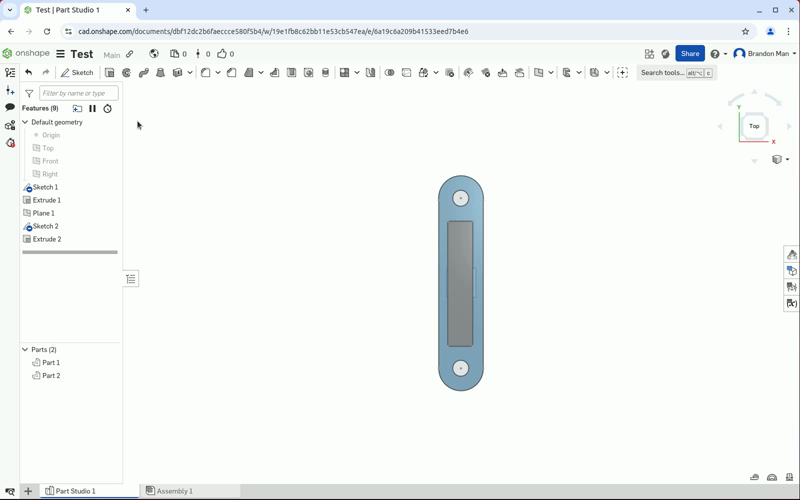
key(up, 3)
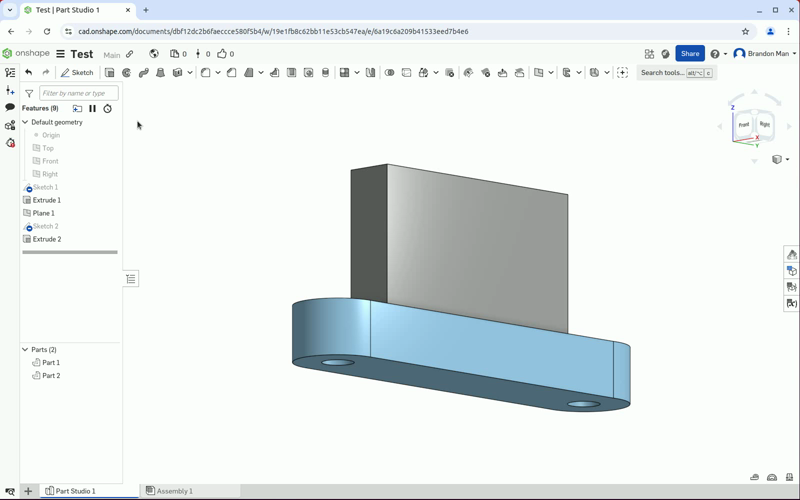
key(left, 3)
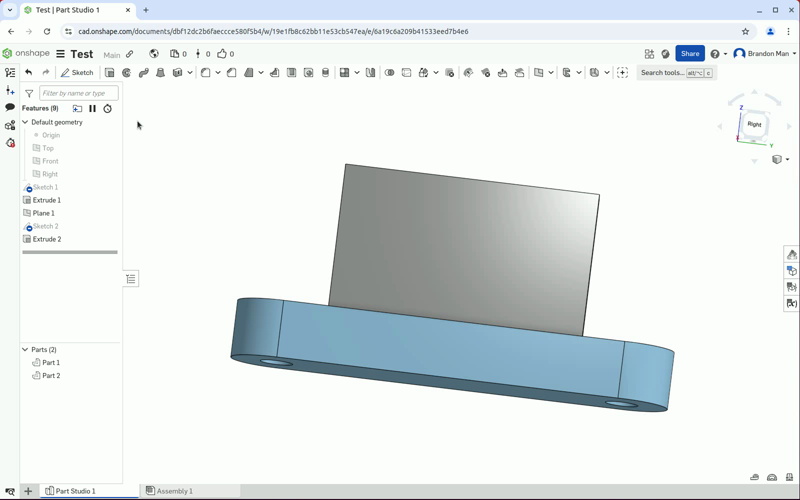
key(right, 3)
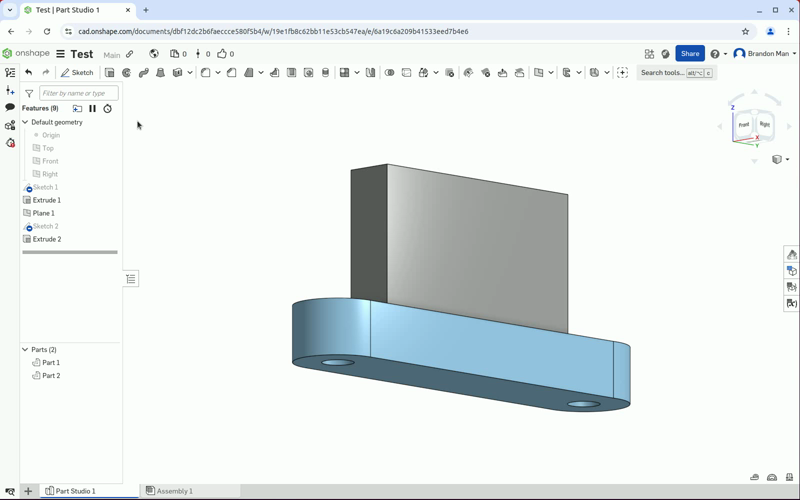
key(down, 3)
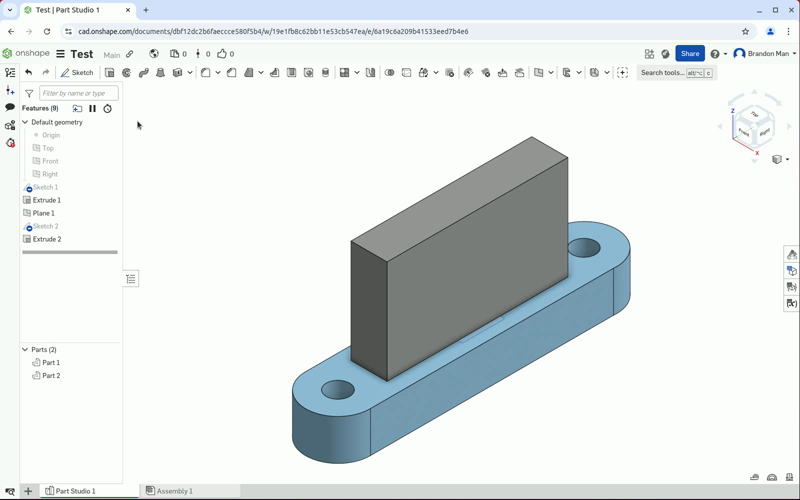
mouse_move(73, 189)
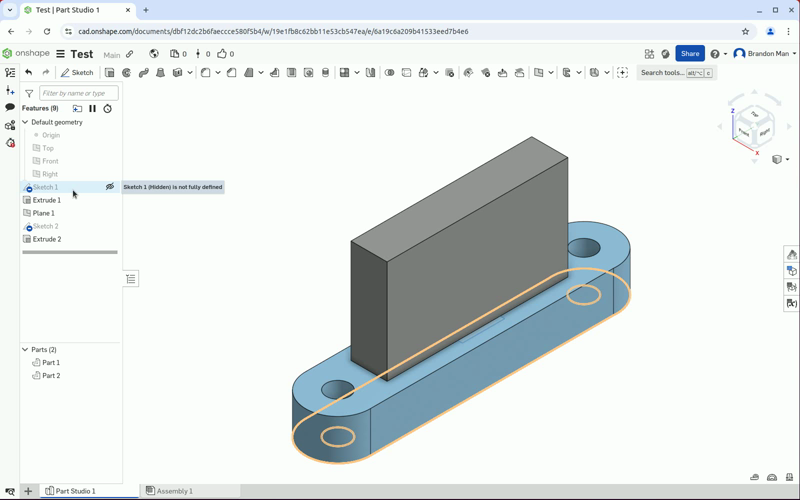
click(73, 189)